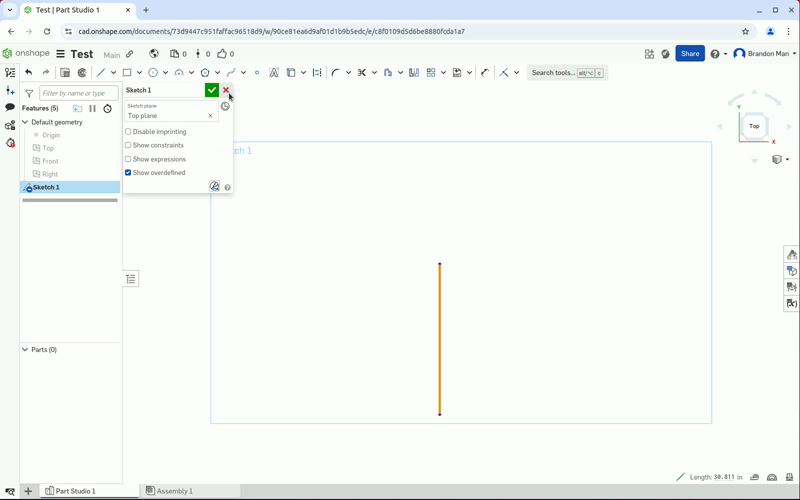
key(shift+h)
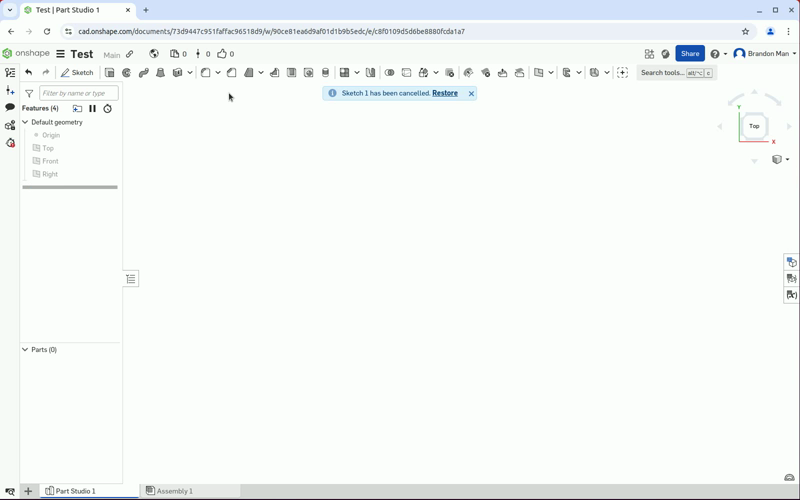
mouse_move(73, 352)
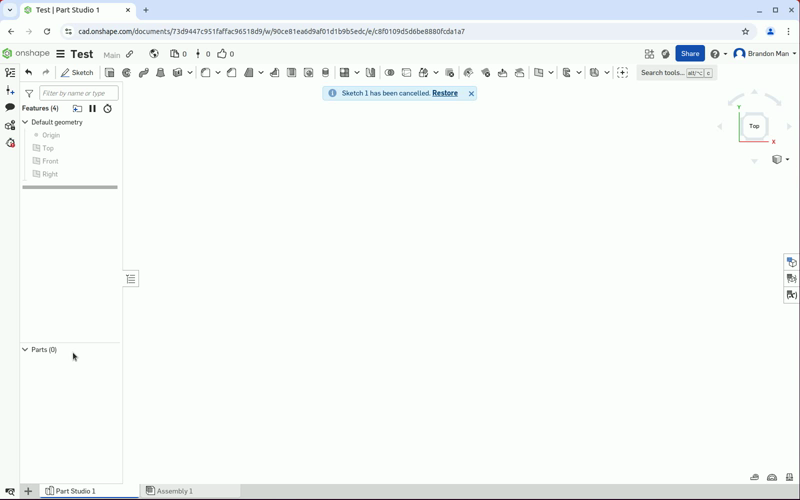
key(y)
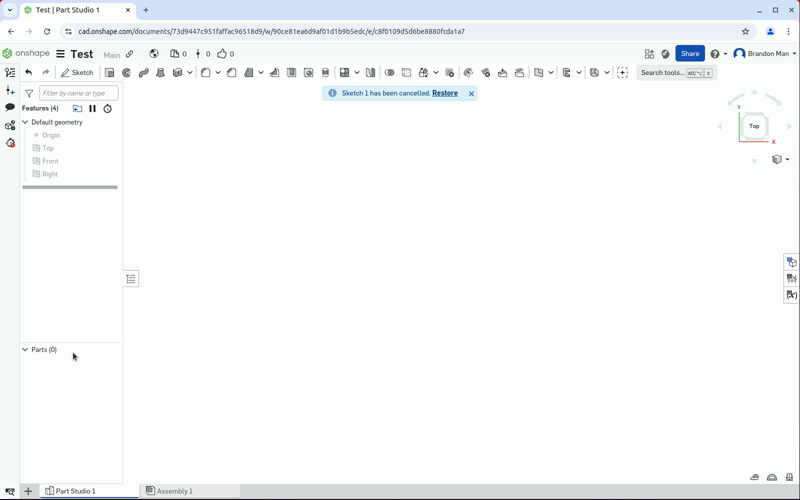
key(shift+p)
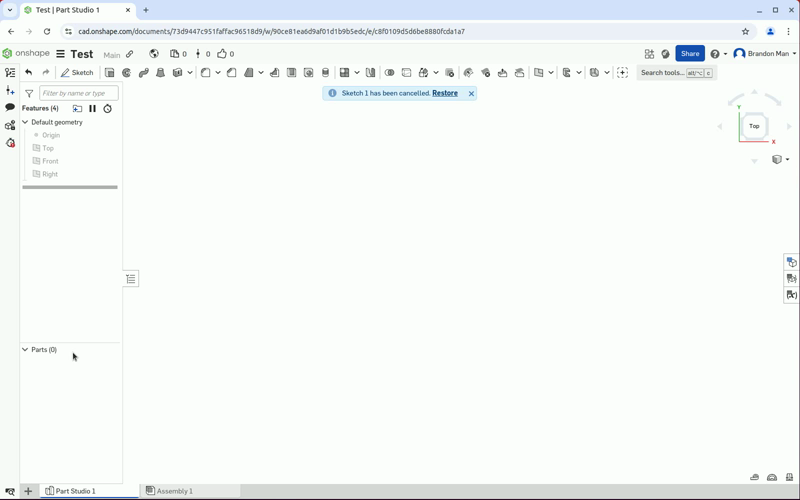
key(space)
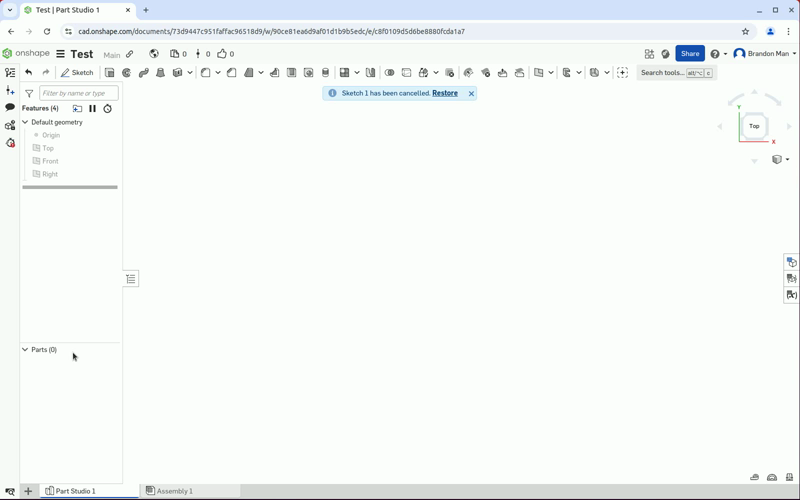
key_down(shift)
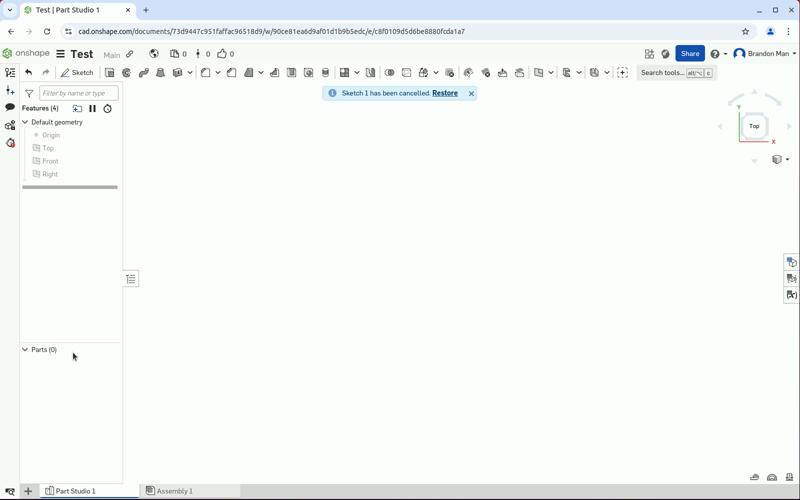
key(up)
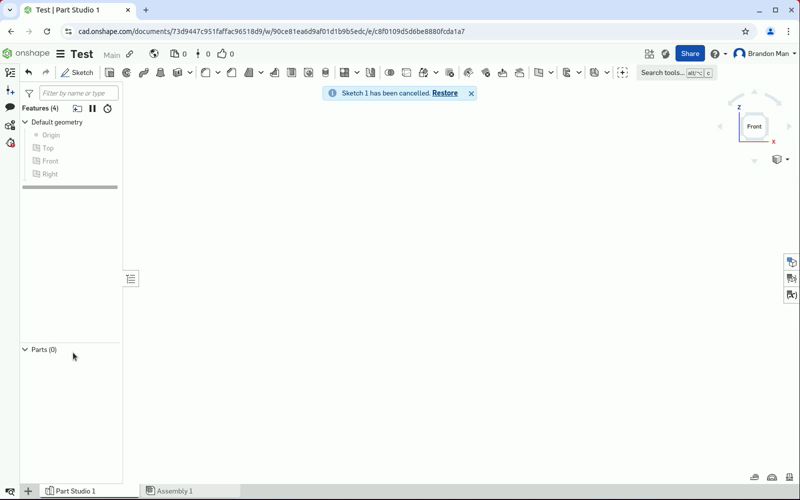
key_up(shift)
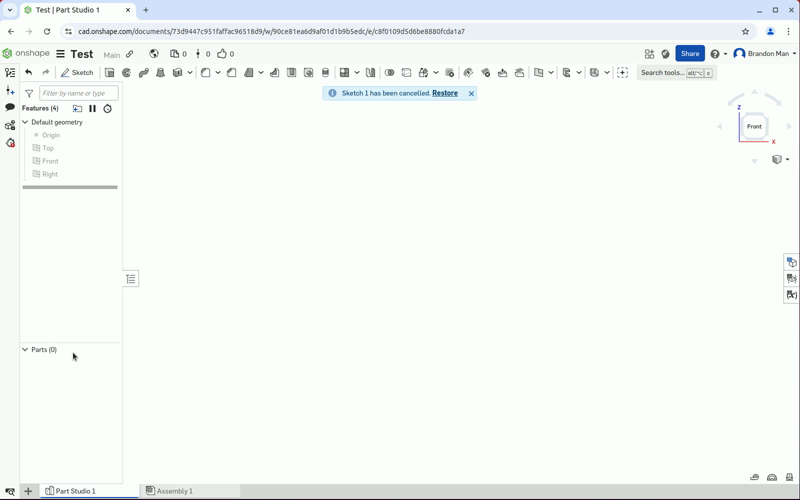
mouse_move(73, 352)
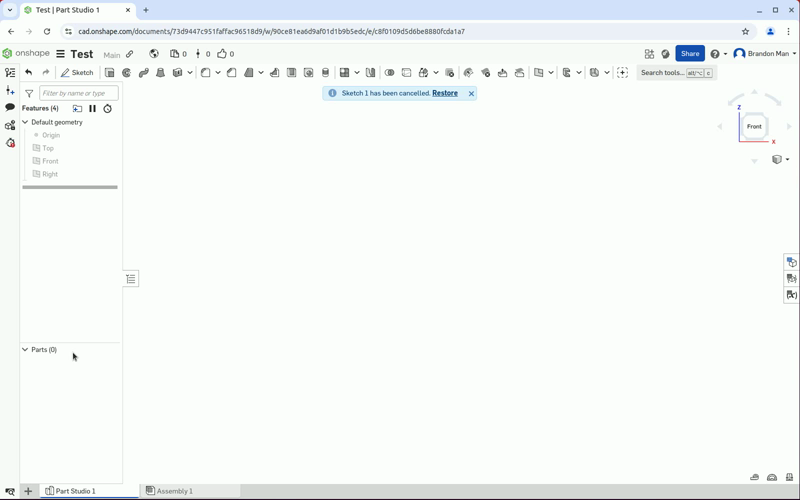
key(shift+y)
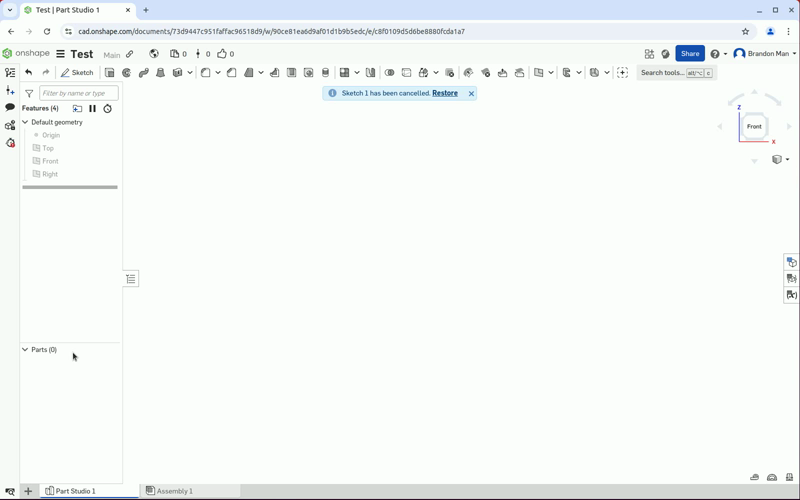
key(shift+s)
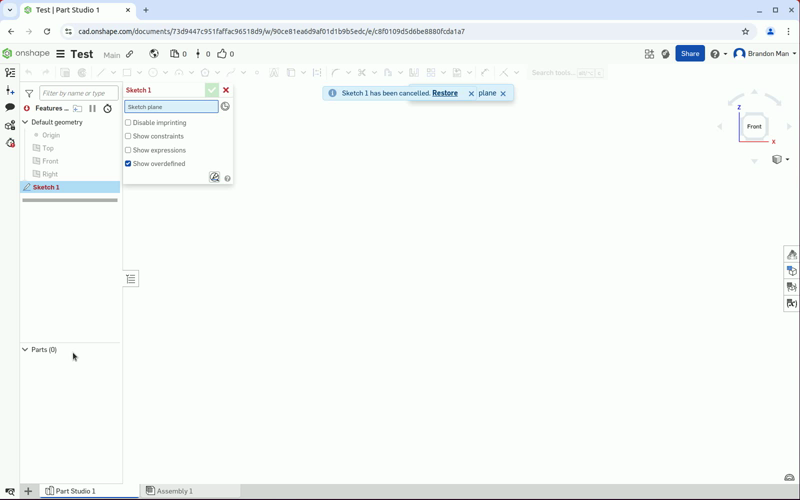
mouse_move(73, 163)
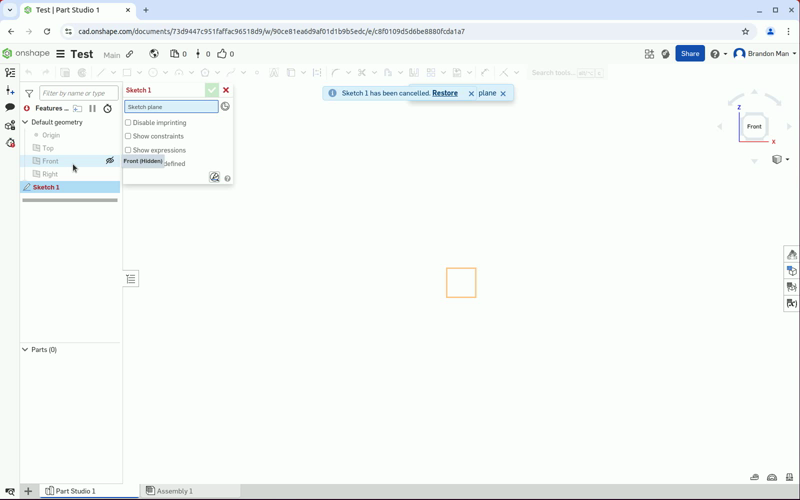
click(73, 163)
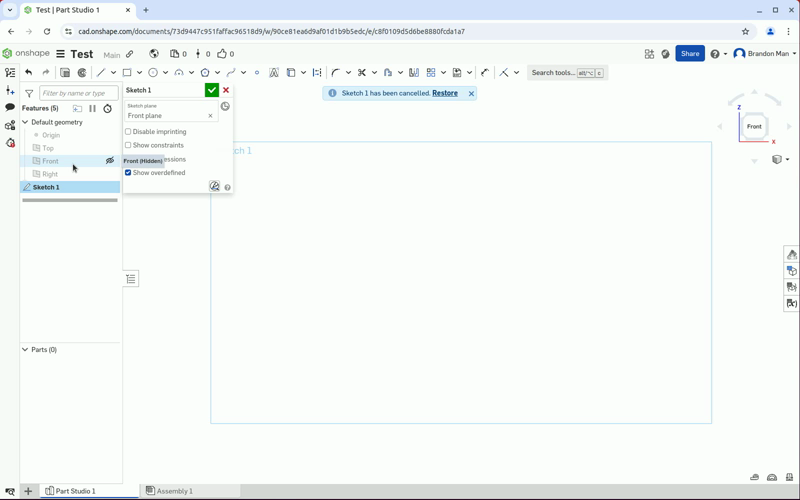
mouse_move(73, 352)
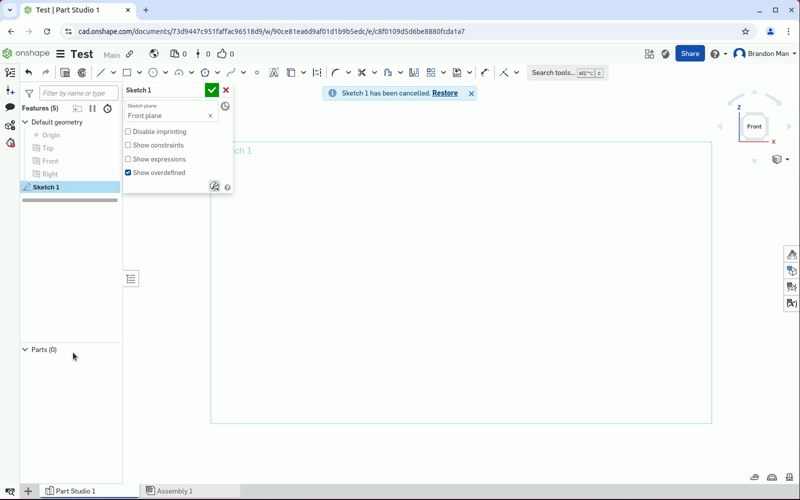
key(y)
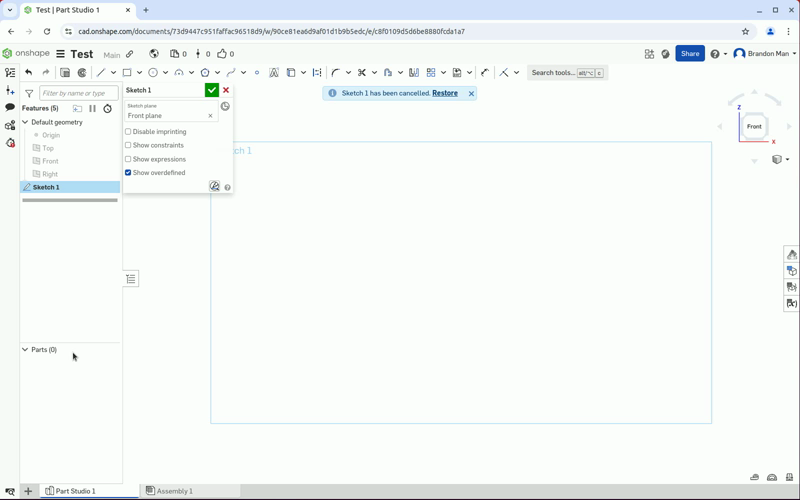
key(l)
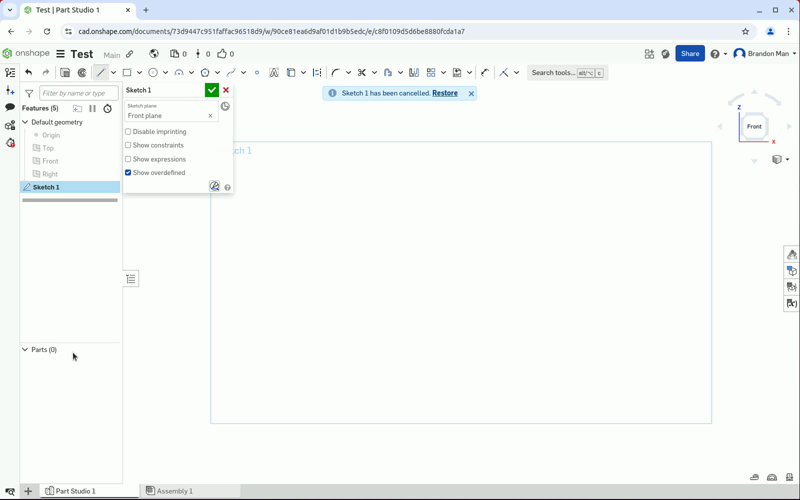
key_down(shift)
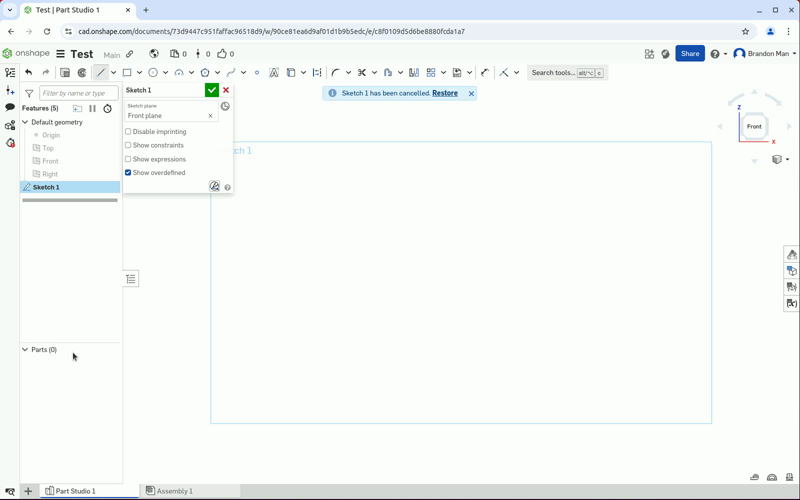
mouse_move(460, 253)
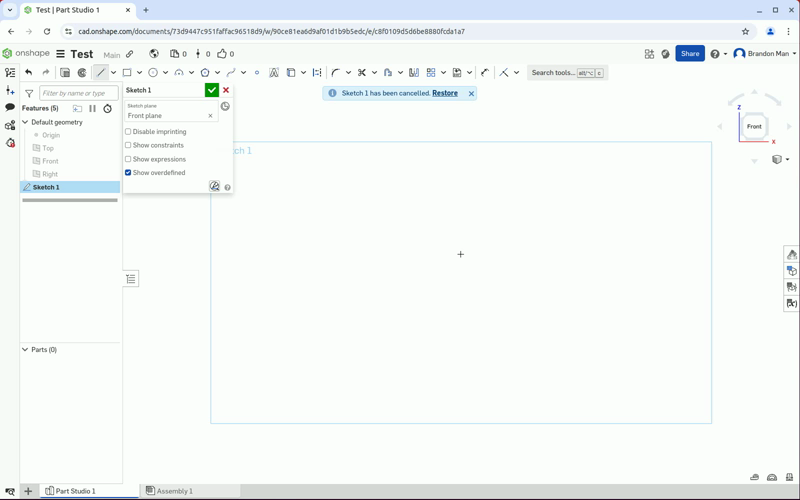
click(460, 253)
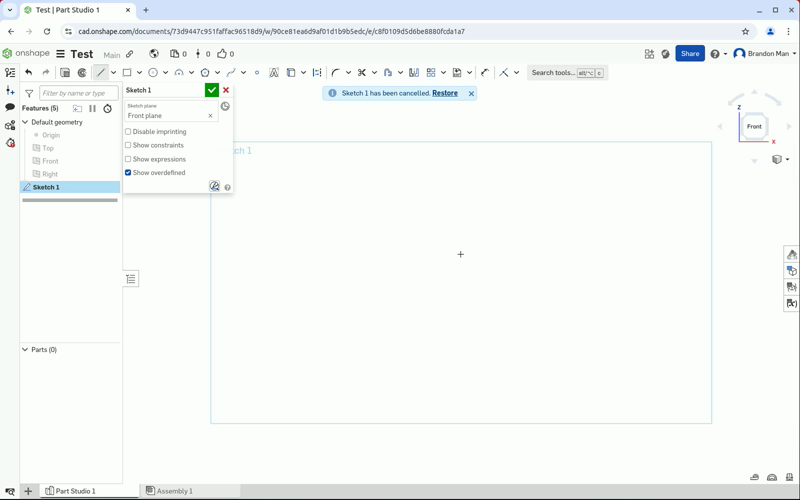
key_up(shift)
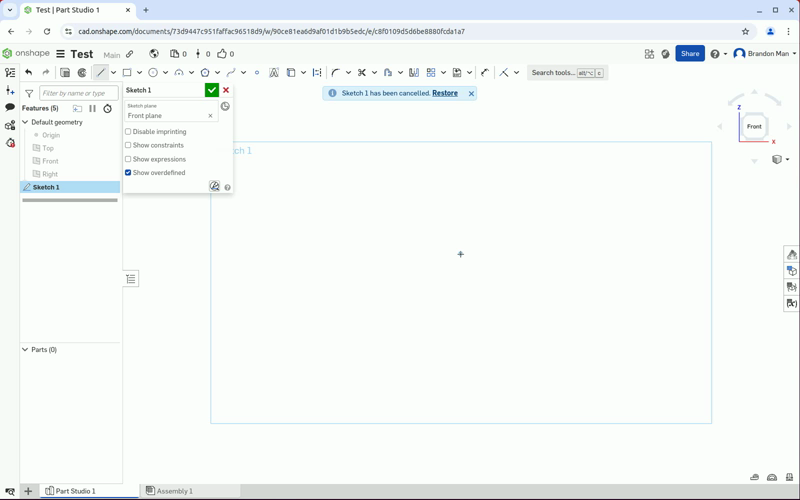
key_down(shift)
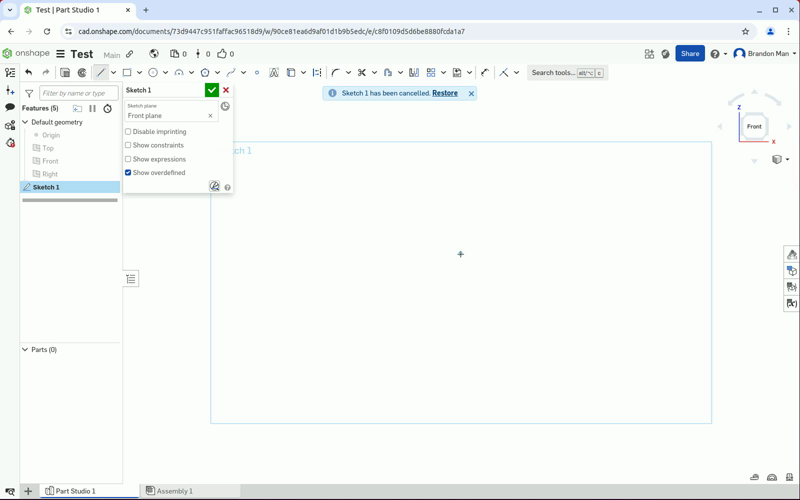
mouse_move(572, 250)
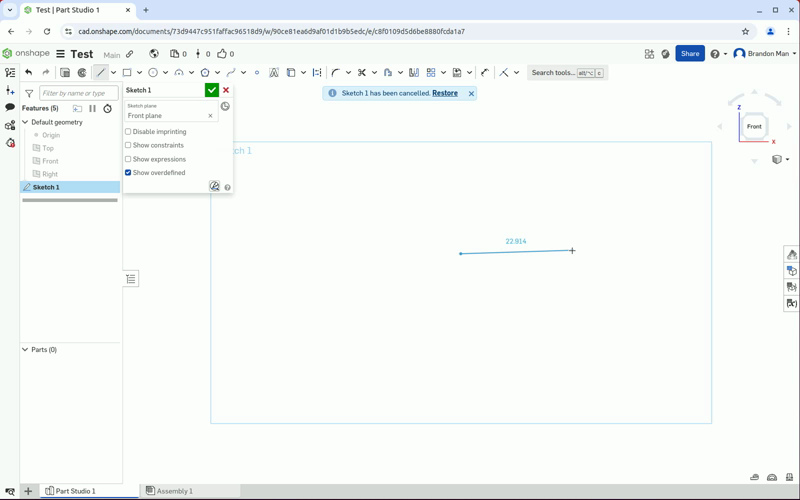
click(572, 250)
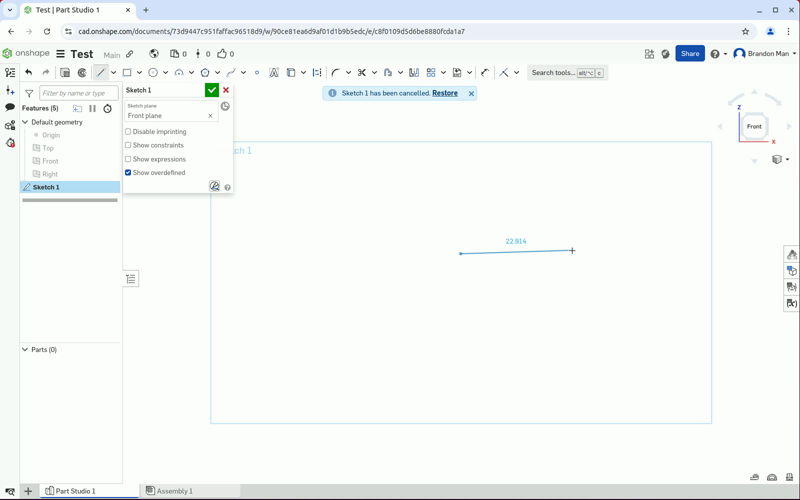
key_up(shift)
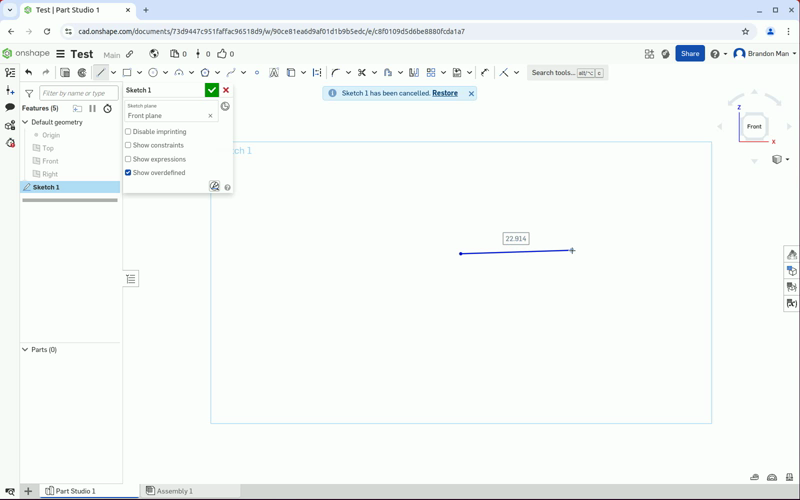
key_down(shift)
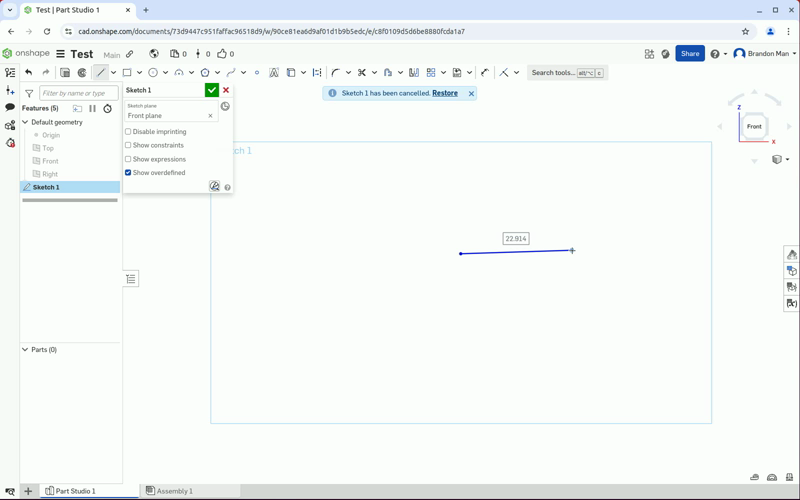
mouse_move(589, 250)
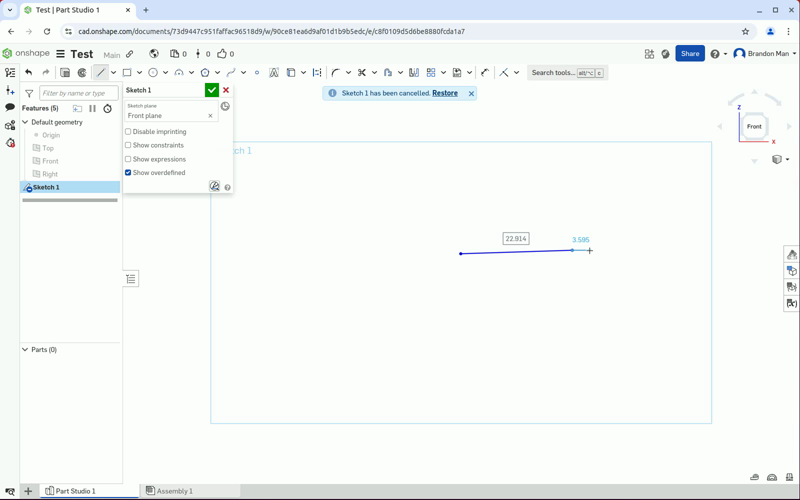
mouse_move(572, 231)
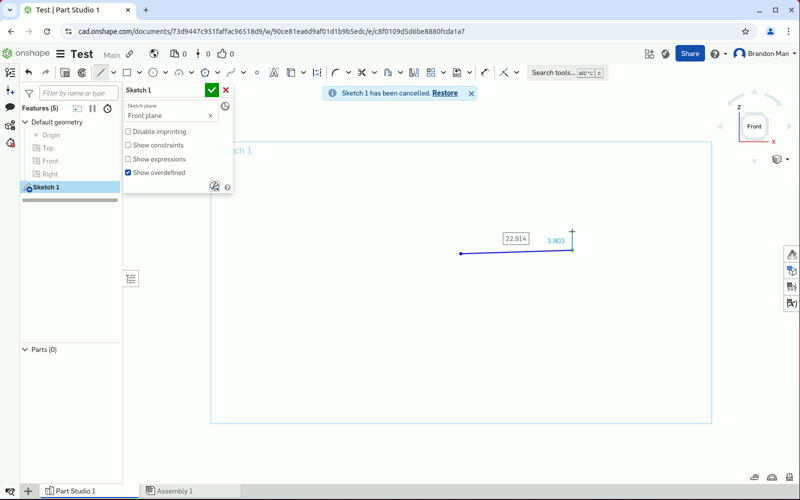
click(572, 231)
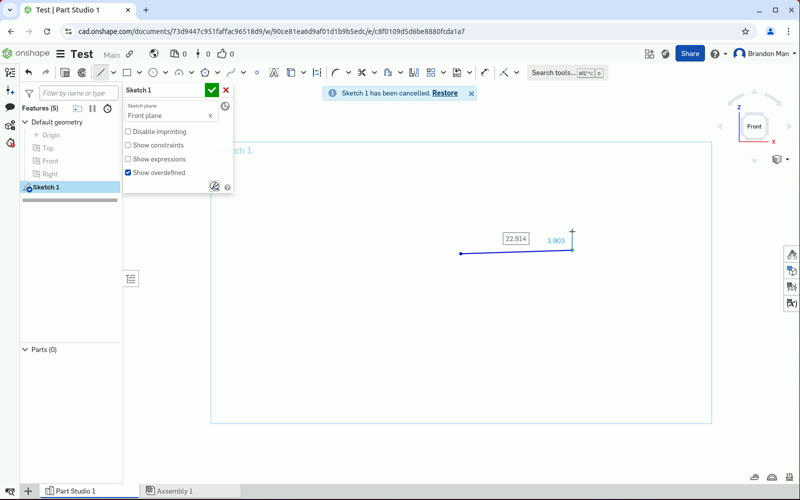
key_up(shift)
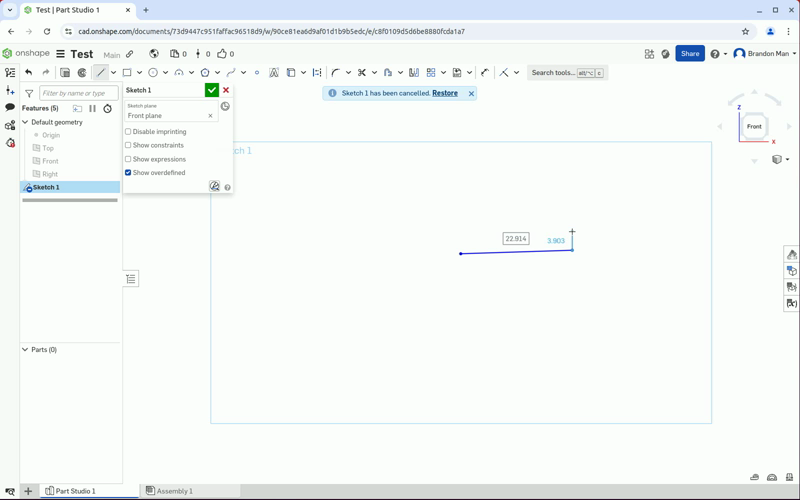
key_down(shift)
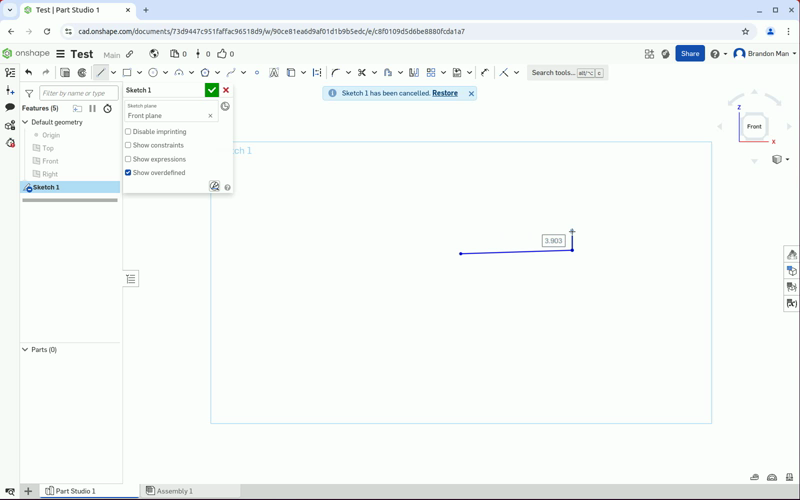
mouse_move(460, 253)
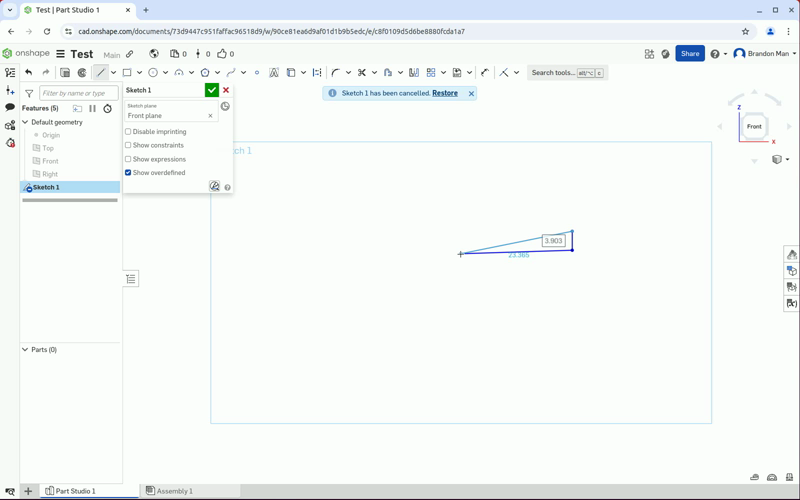
key_up(shift)
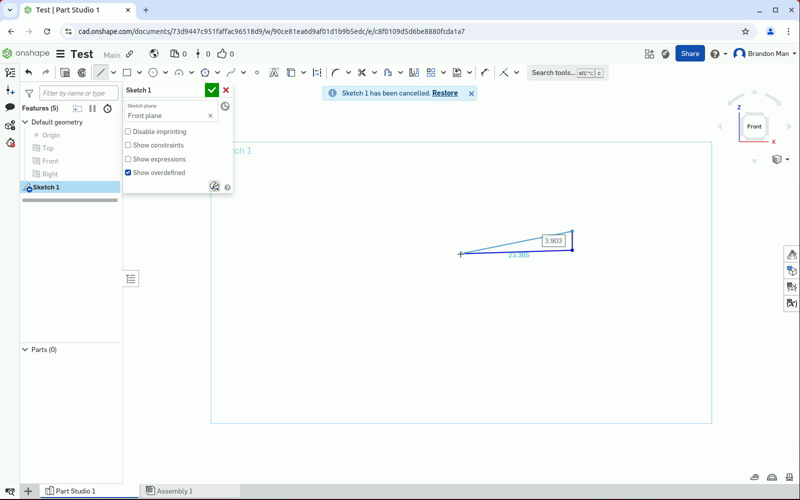
click(460, 253)
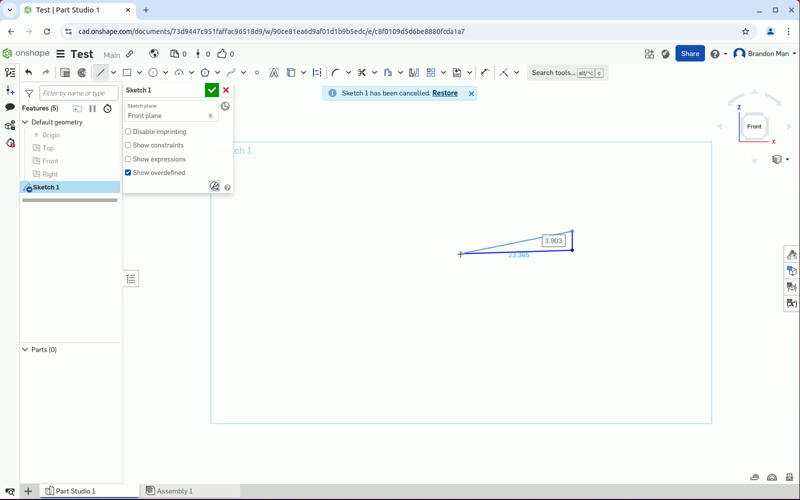
key(esc)
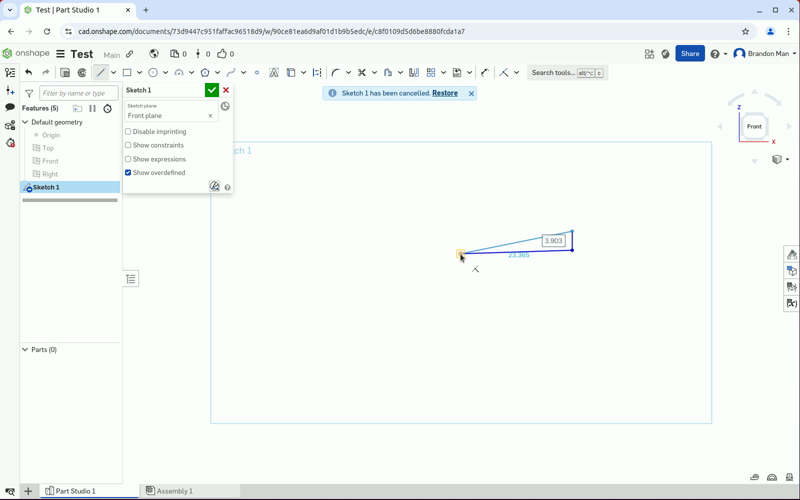
mouse_move(566, 244)
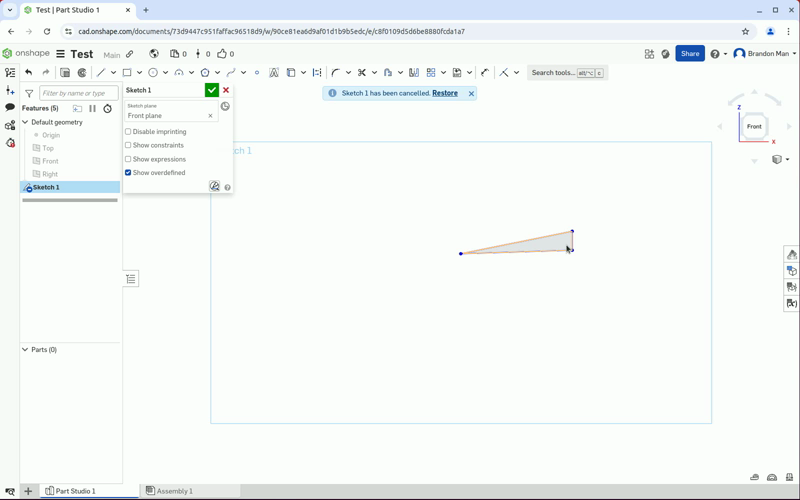
scroll(6)
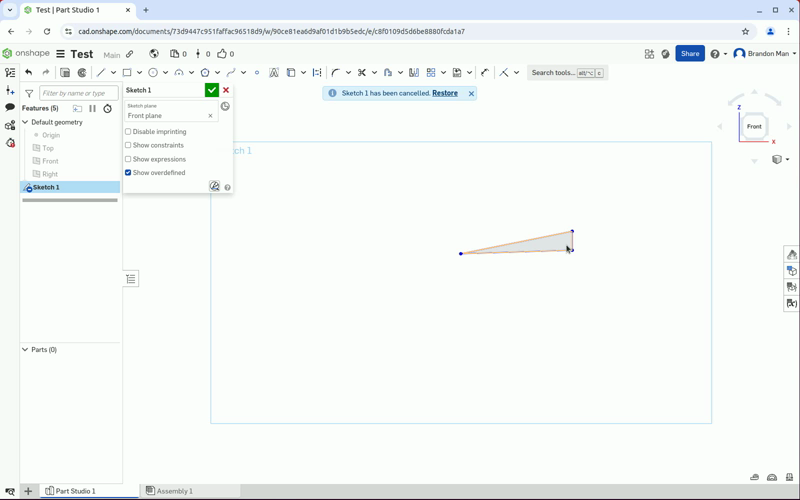
scroll(6)
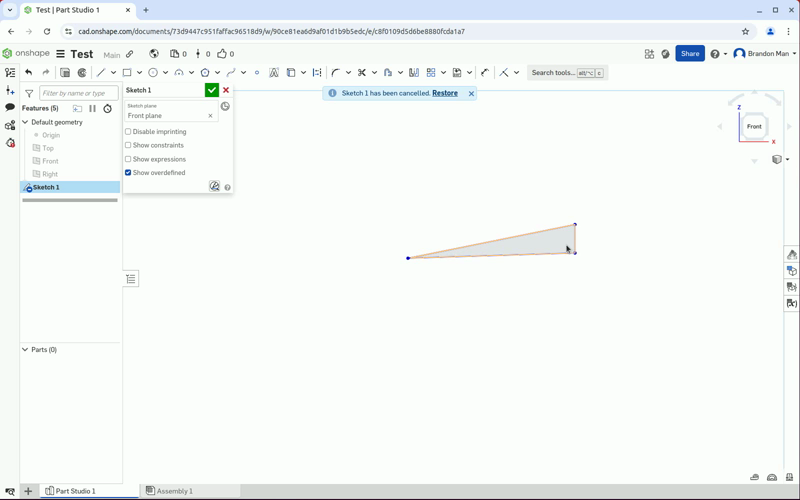
scroll(6)
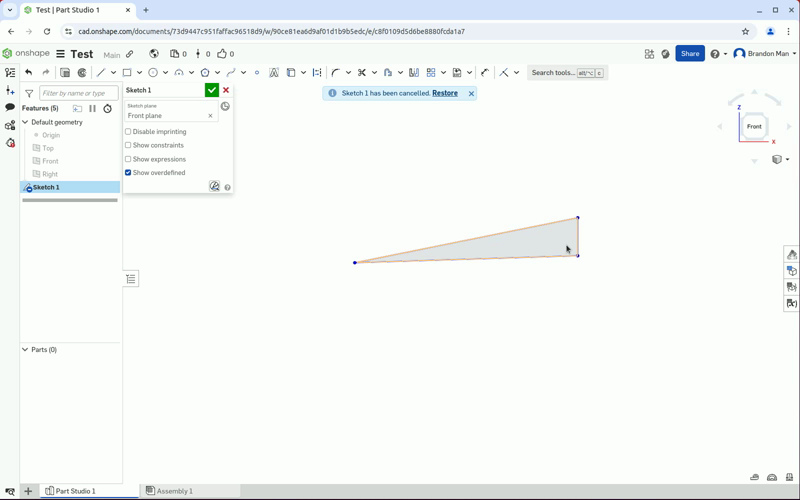
scroll(6)
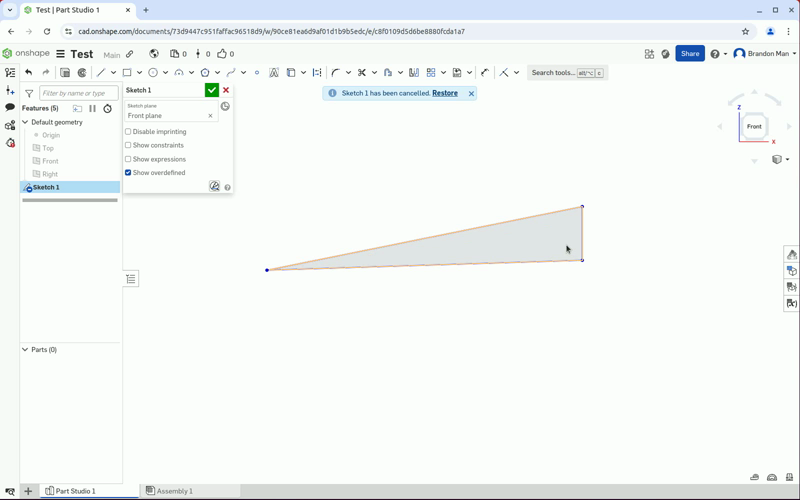
scroll(6)
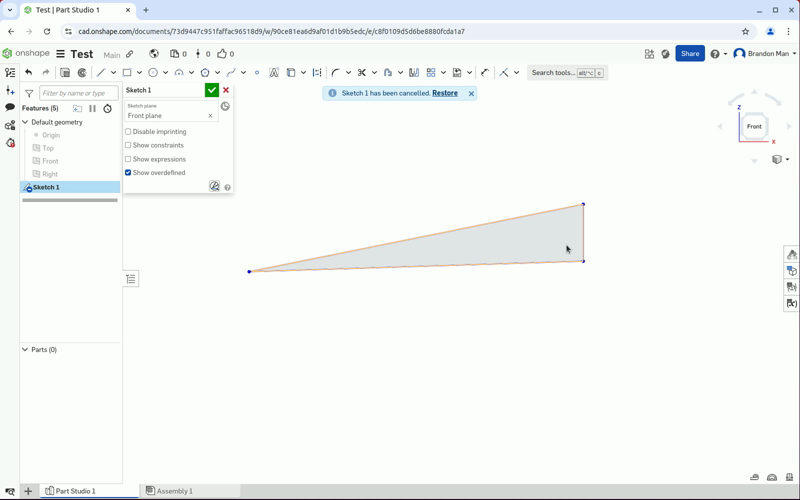
scroll(6)
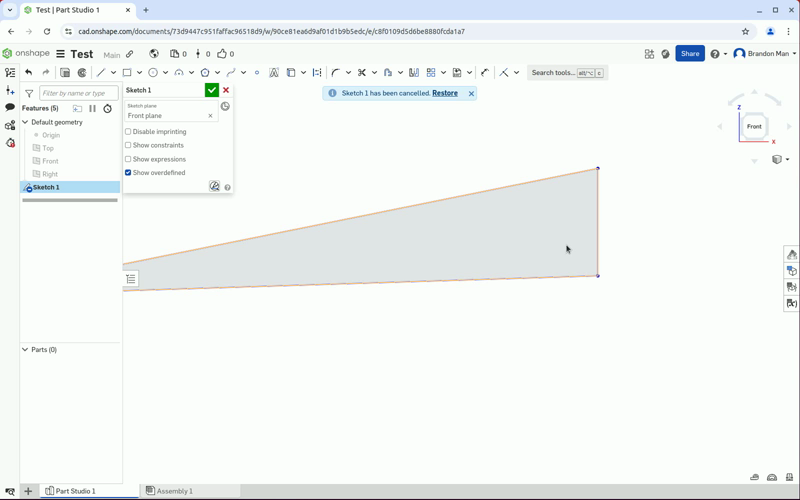
scroll(6)
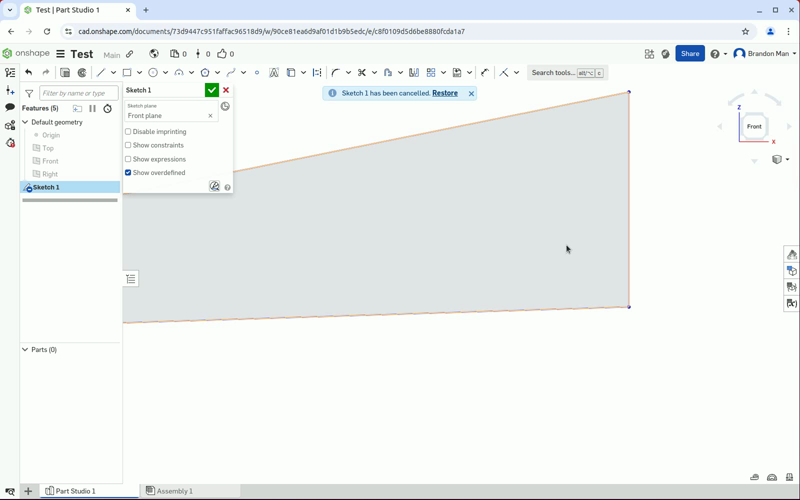
click(566, 244)
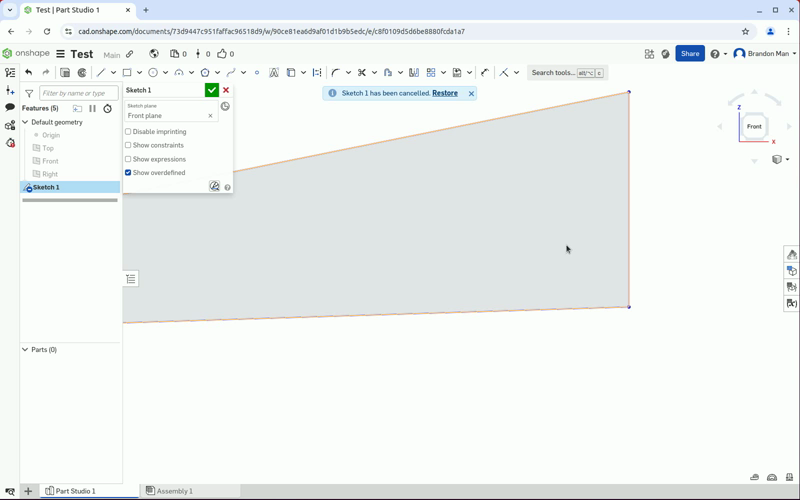
scroll(-6)
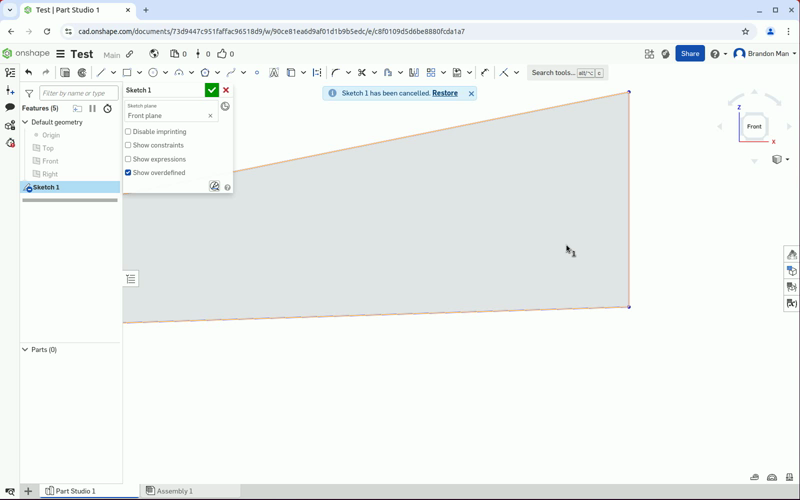
scroll(-6)
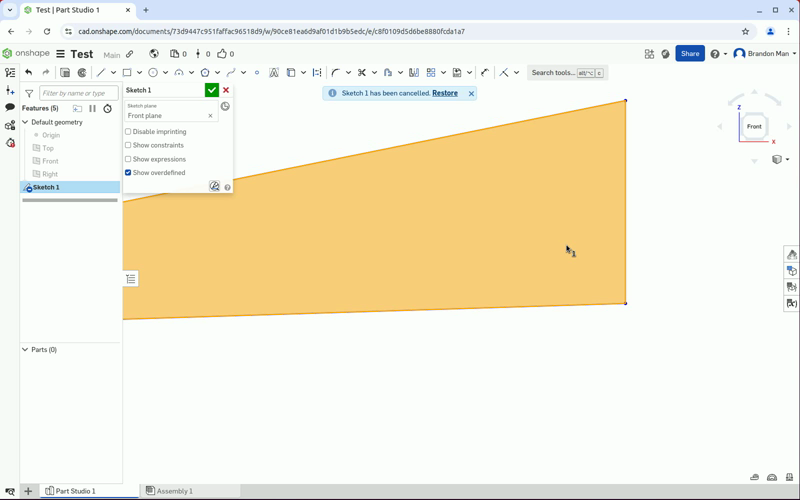
scroll(-6)
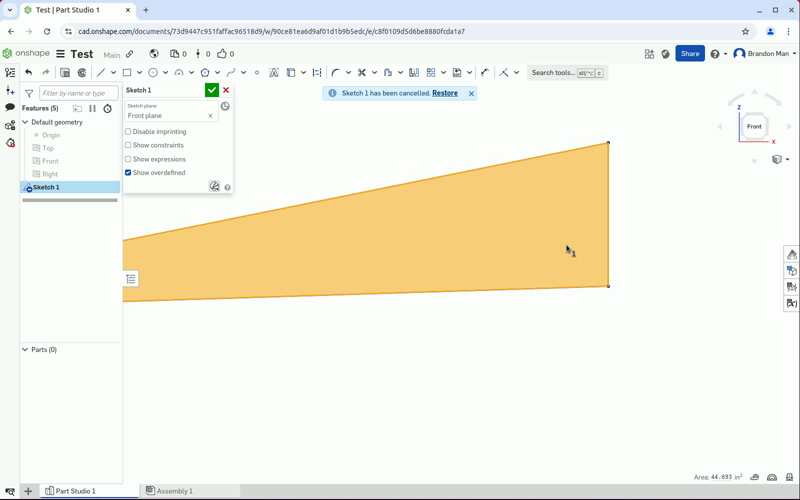
scroll(-6)
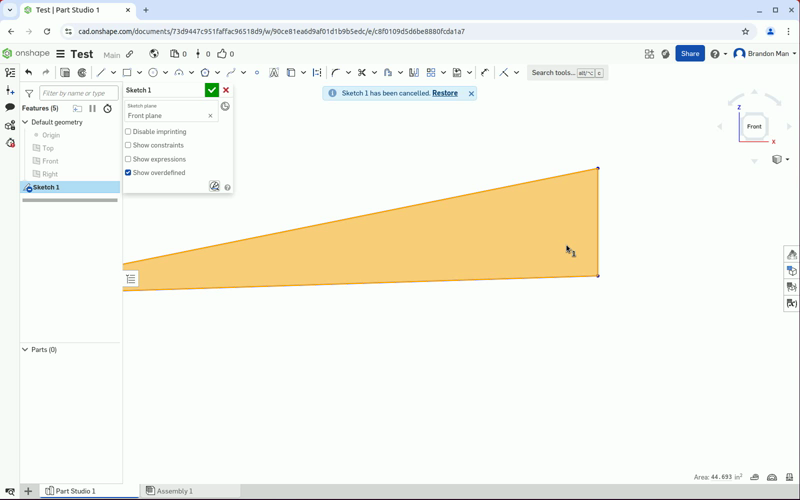
scroll(-6)
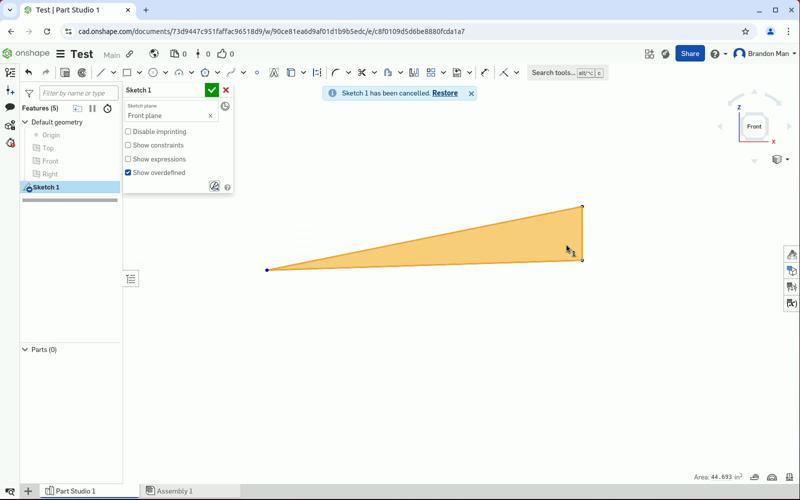
scroll(-6)
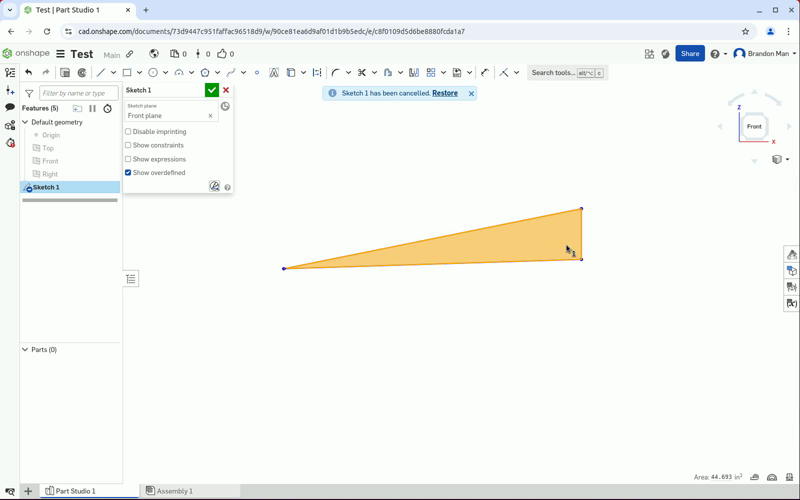
scroll(-6)
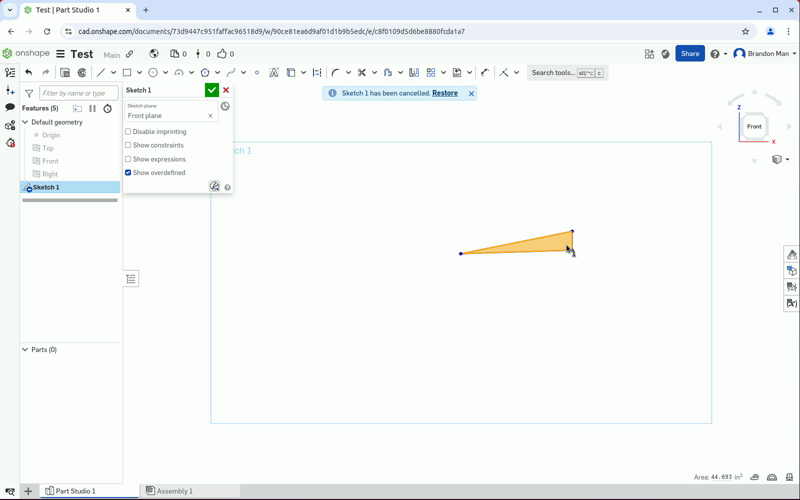
mouse_move(73, 352)
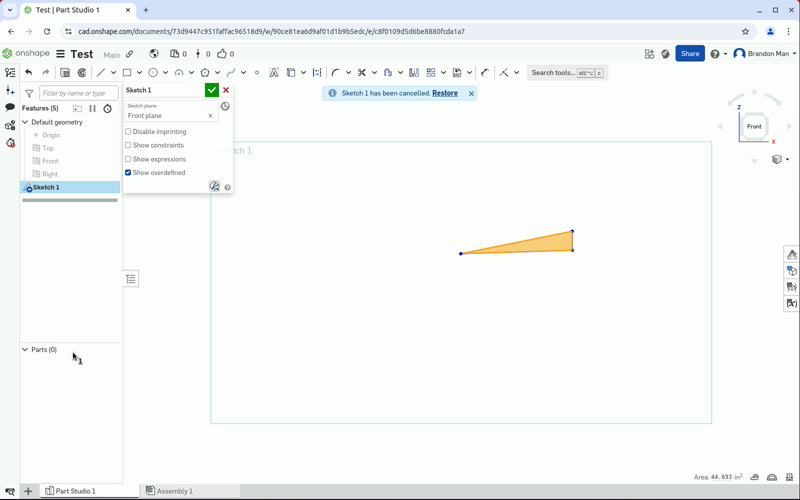
key(shift+y)
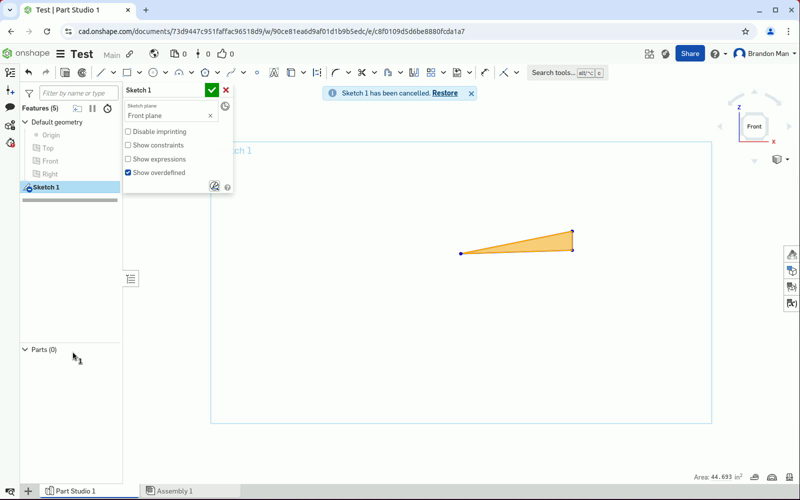
key(shift+e)
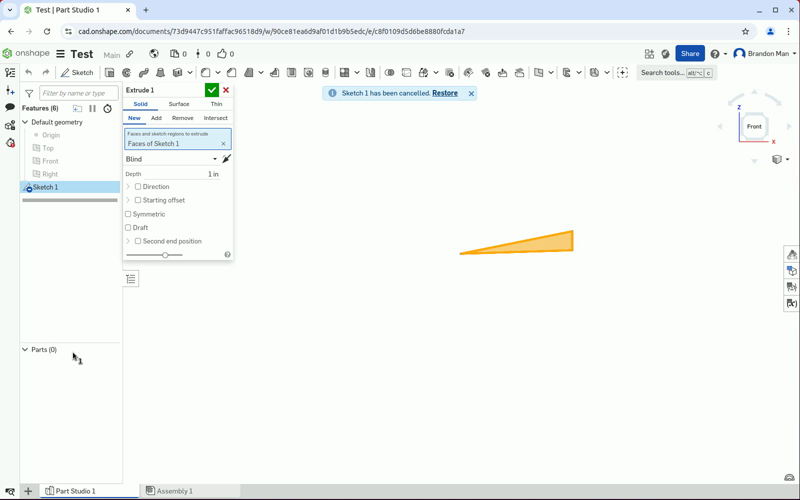
mouse_move(143, 106)
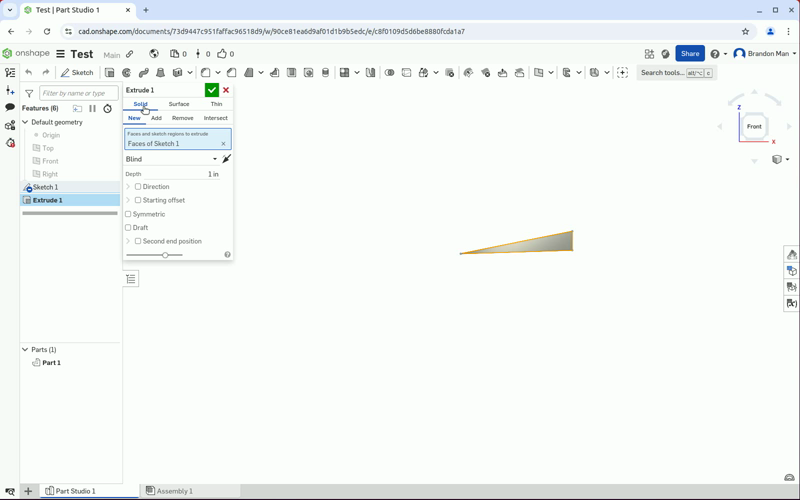
click(143, 106)
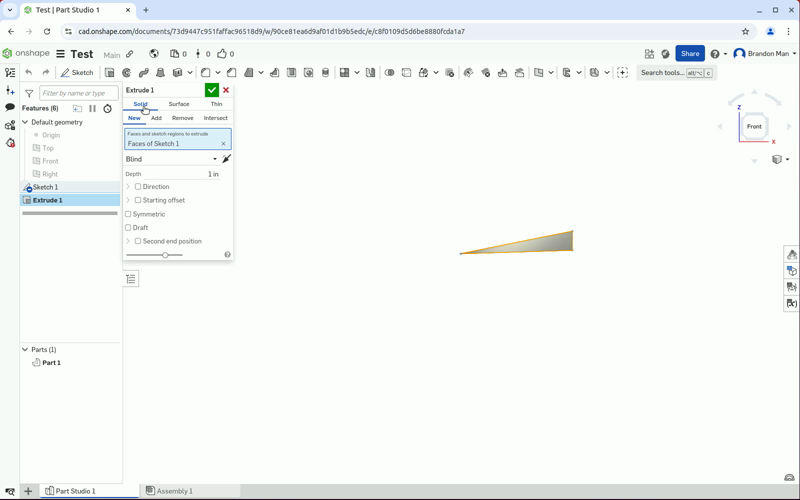
mouse_move(137, 120)
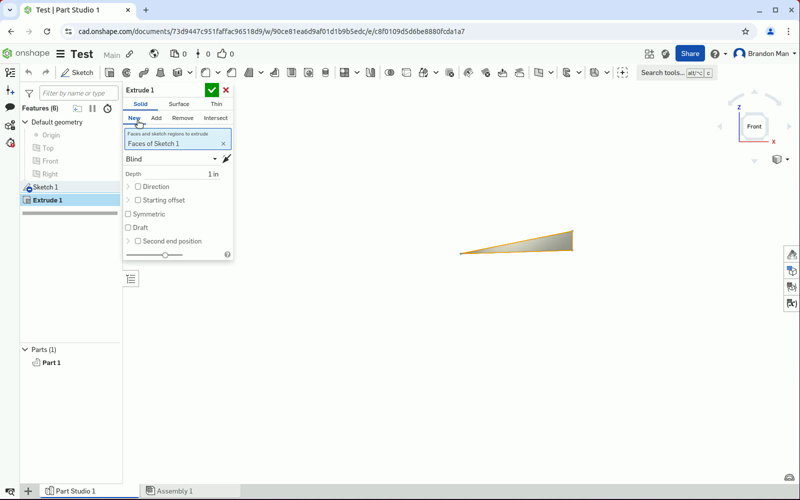
click(137, 120)
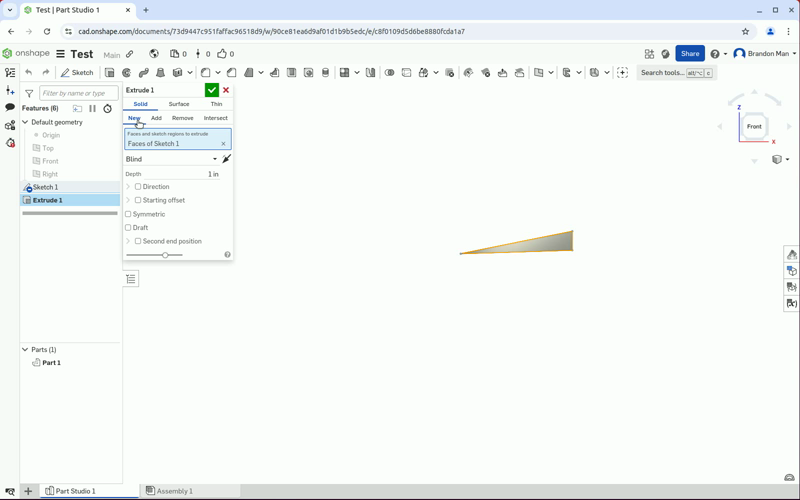
key(tab, 4)
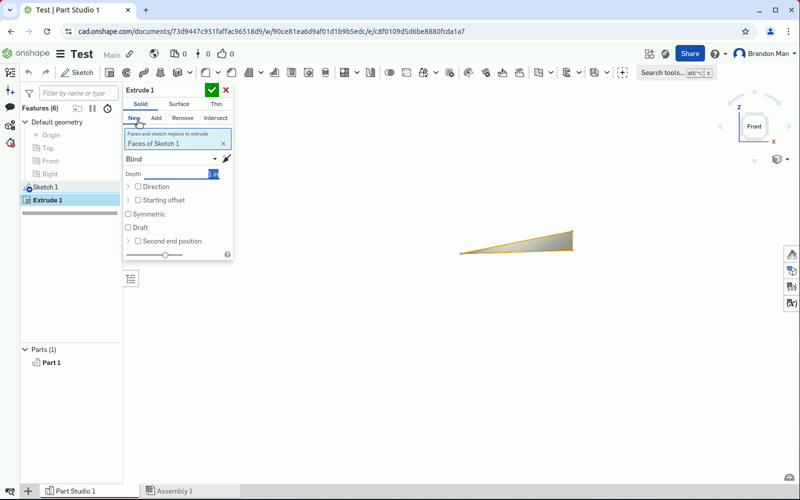
text(8.666)
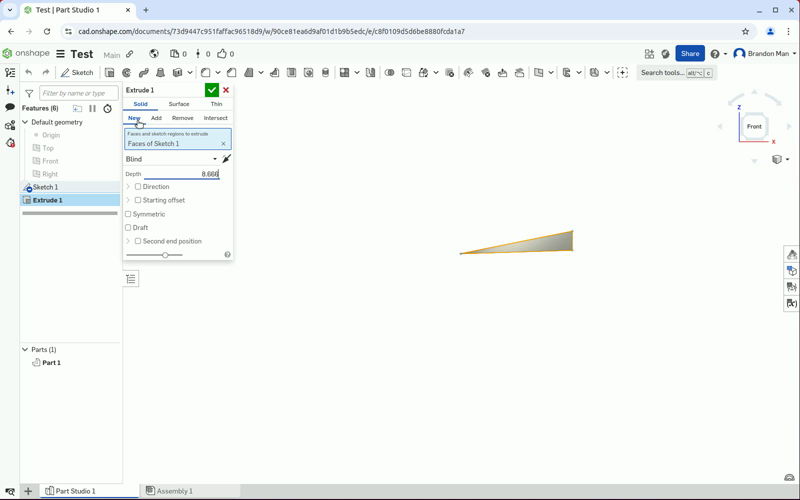
key(enter)
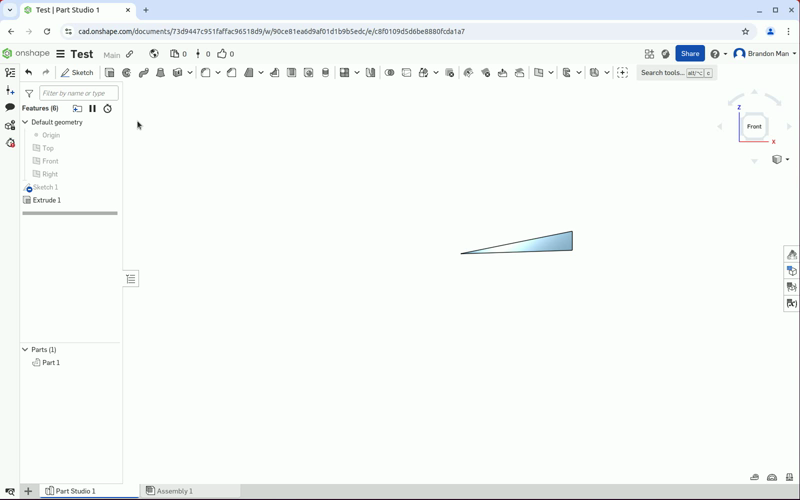
key(shift+h)
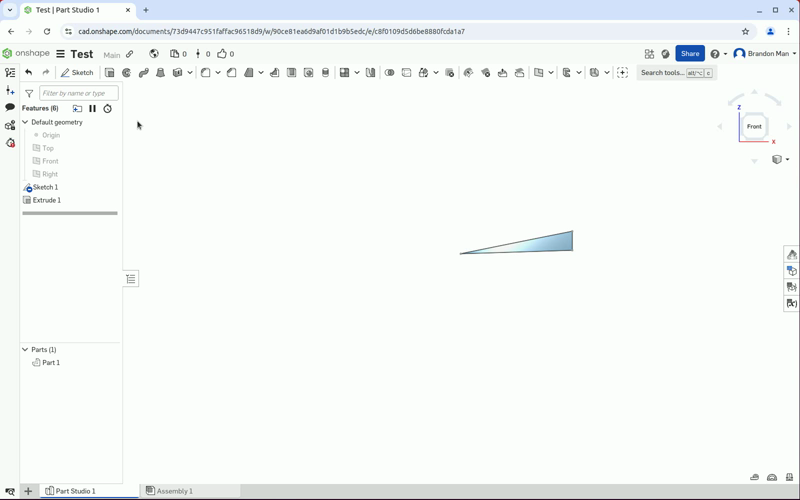
key(shift+h)
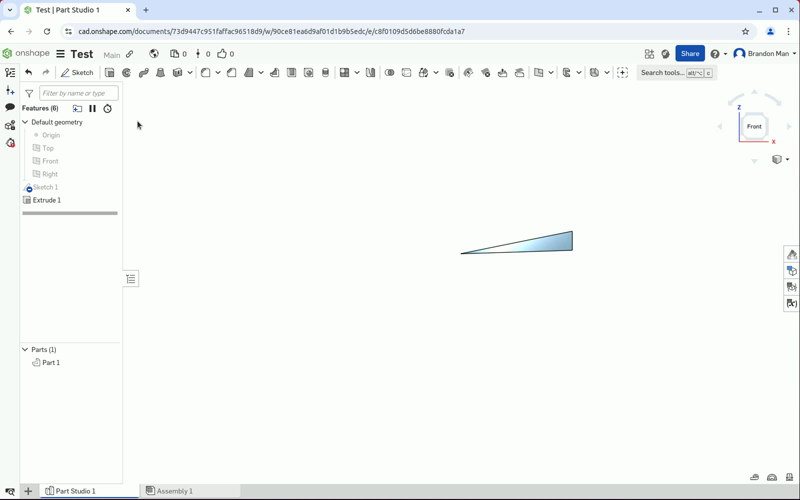
mouse_move(73, 189)
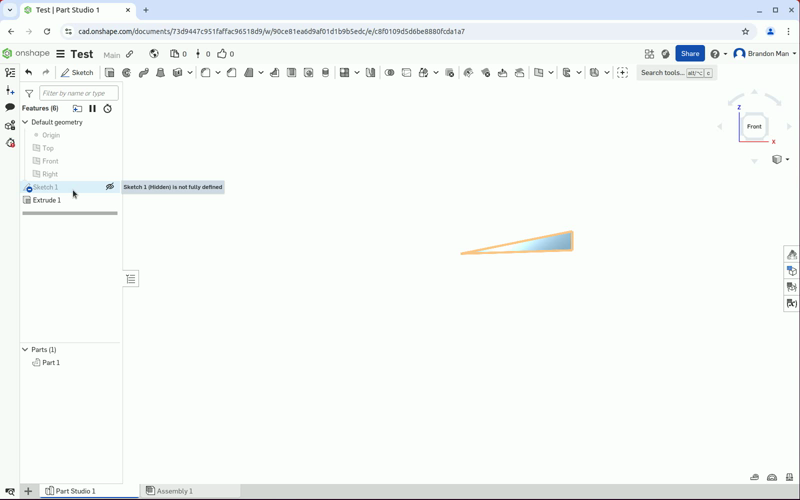
click(73, 189)
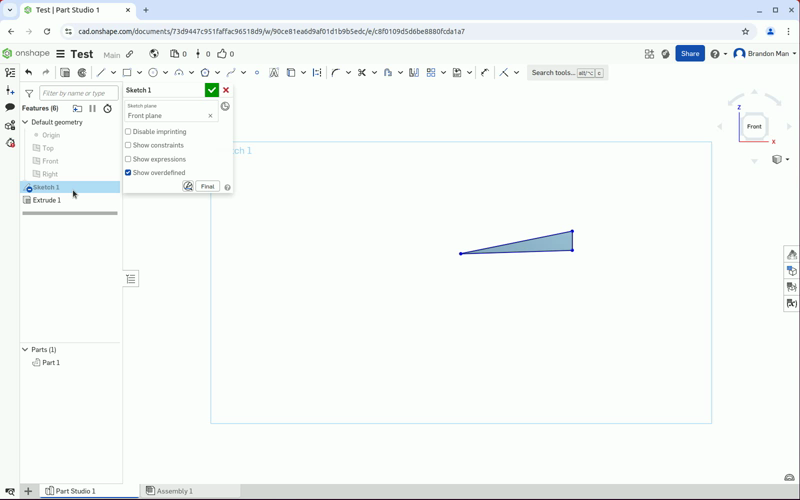
mouse_move(229, 92)
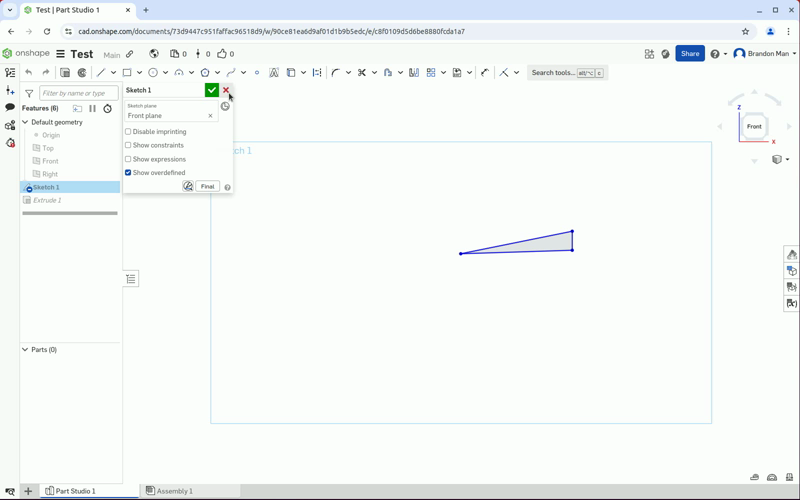
click(229, 92)
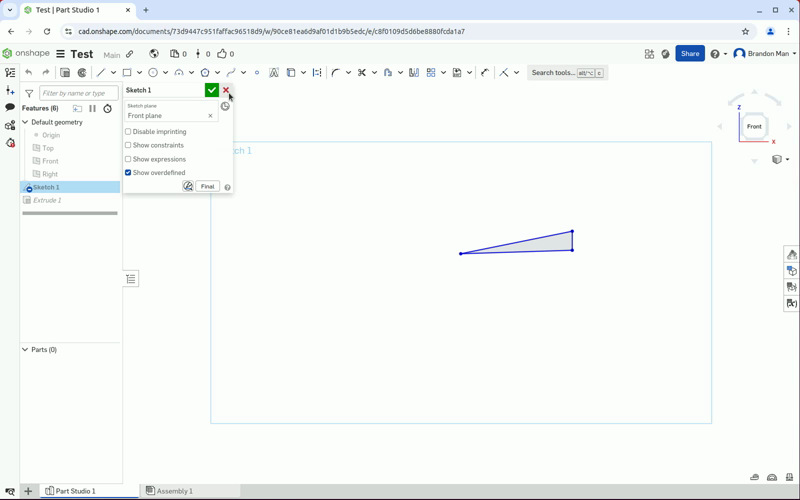
key(shift+s)
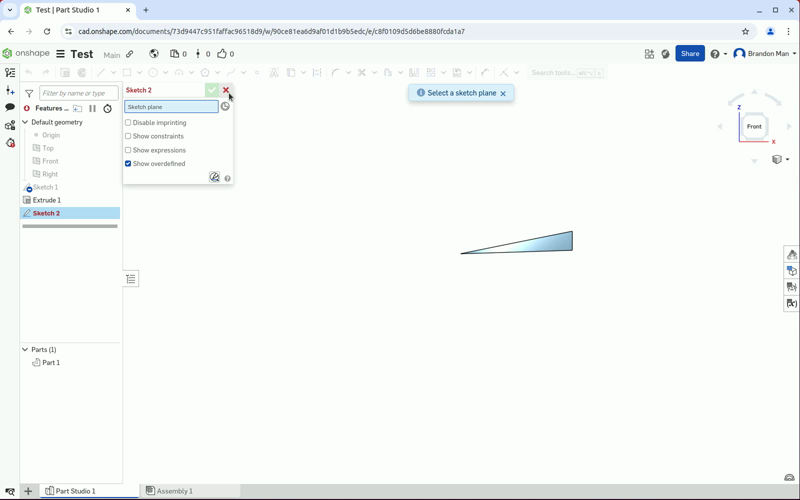
mouse_move(73, 163)
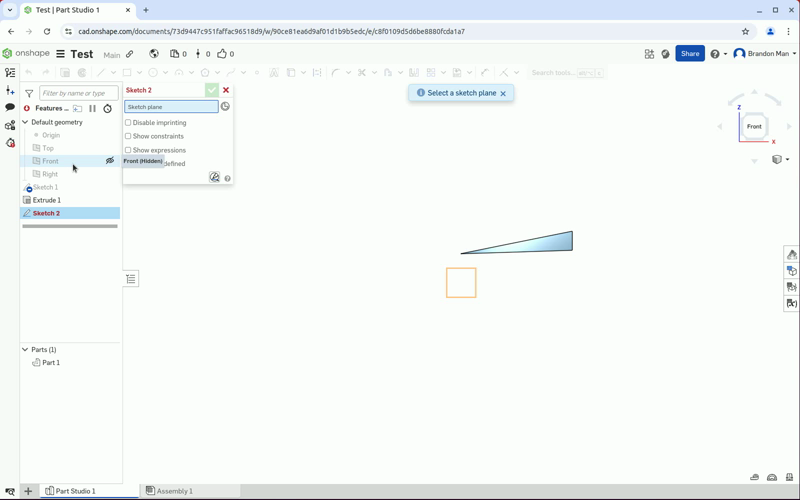
click(73, 163)
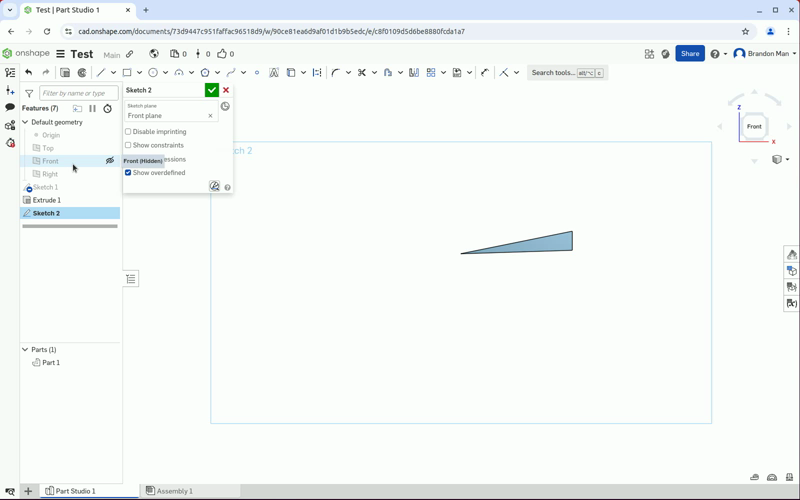
mouse_move(73, 352)
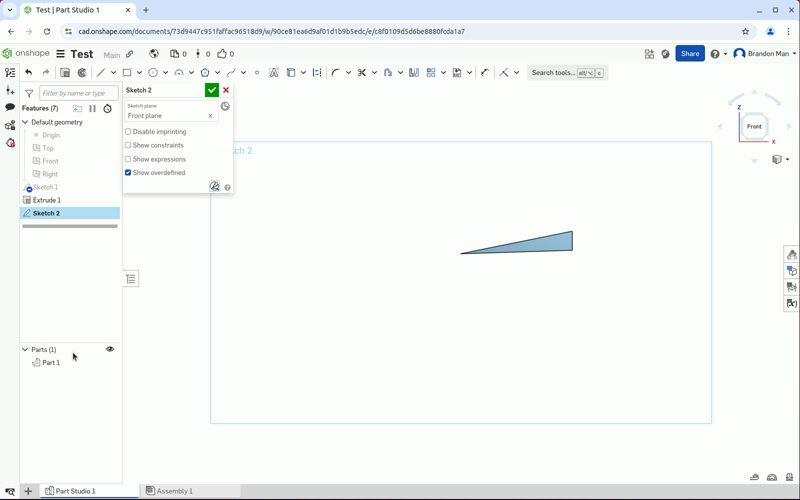
key(y)
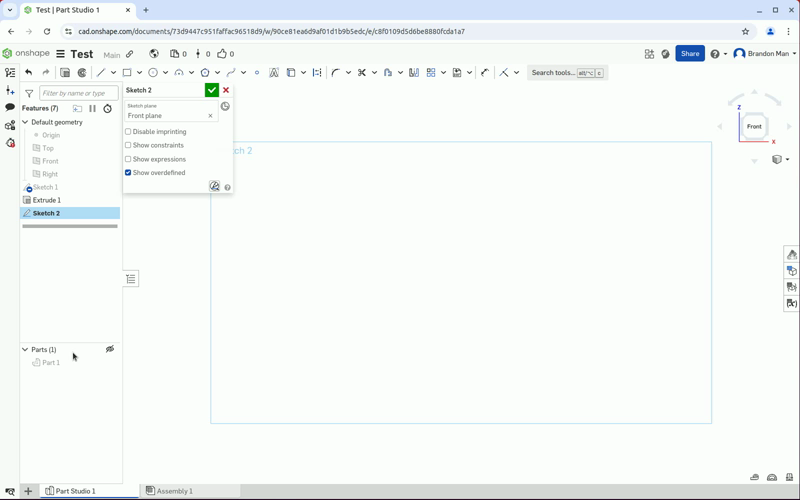
key(l)
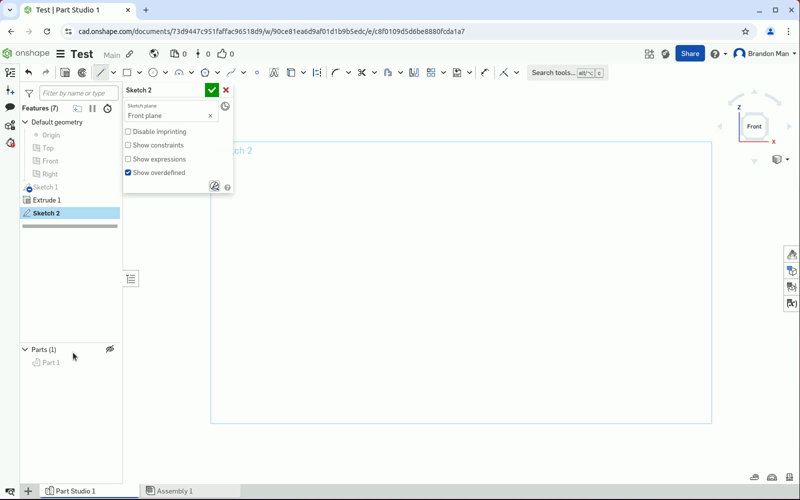
key_down(shift)
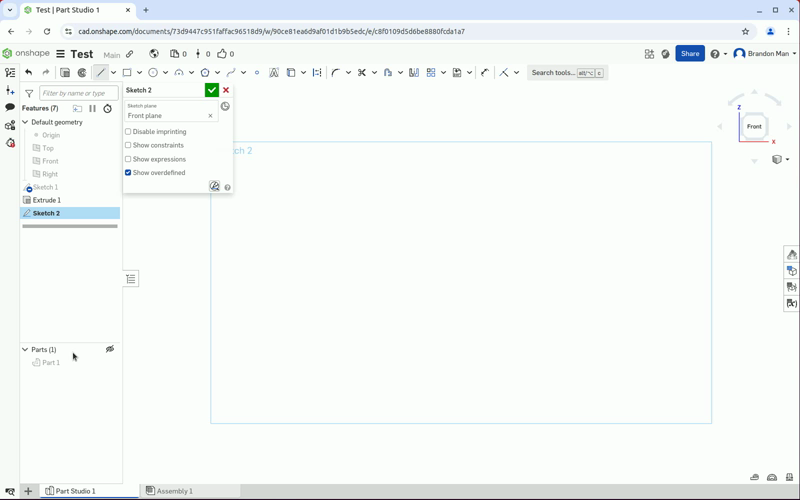
mouse_move(348, 250)
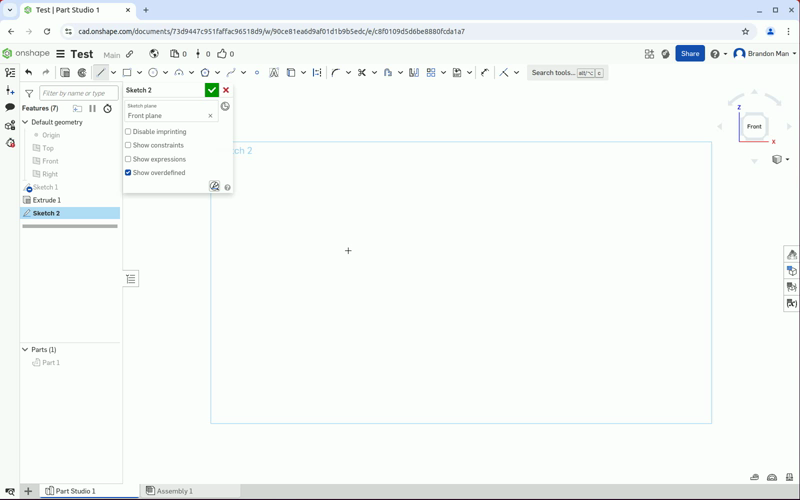
click(348, 250)
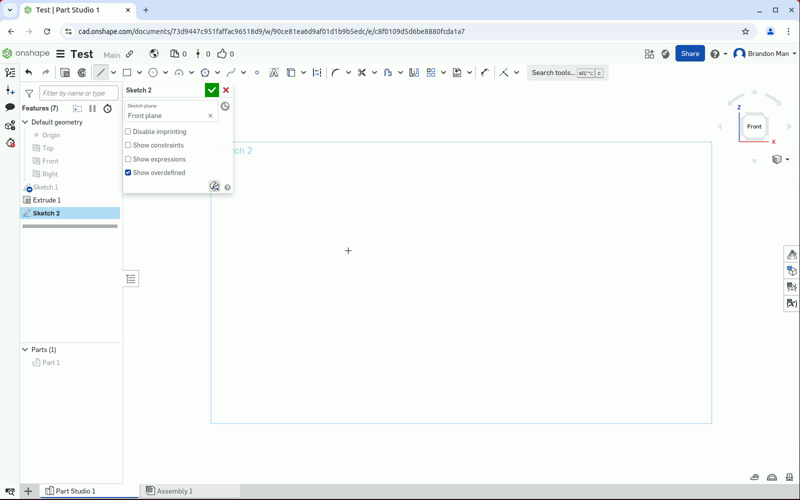
key_up(shift)
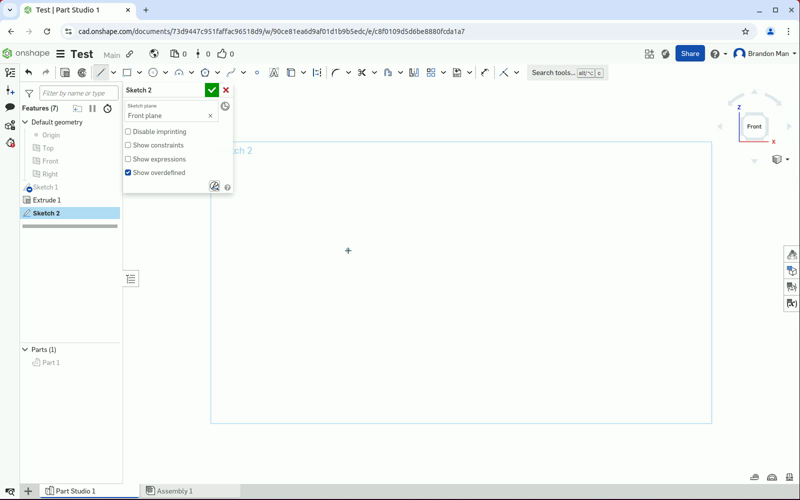
key_down(shift)
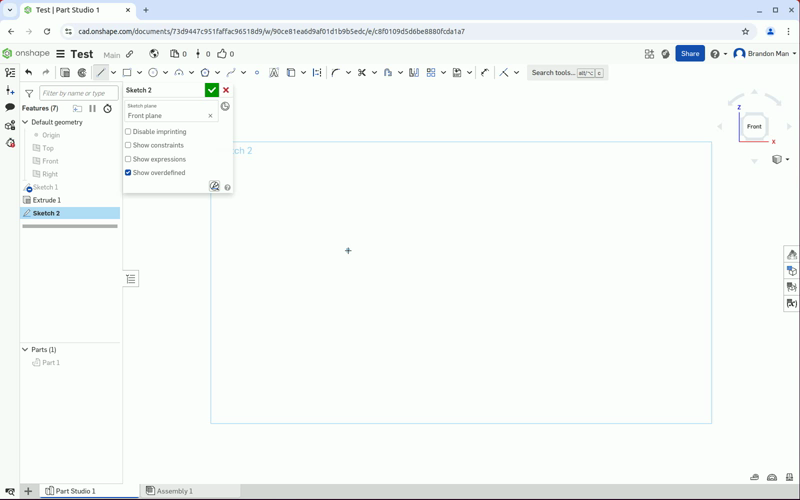
mouse_move(378, 250)
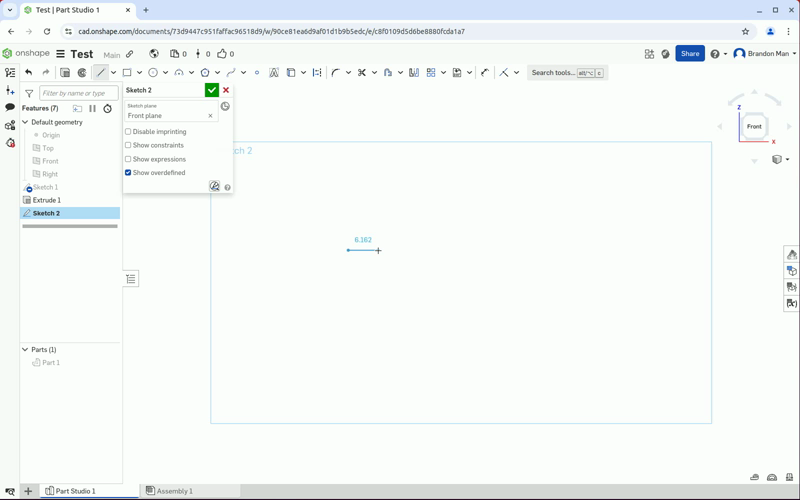
mouse_move(350, 282)
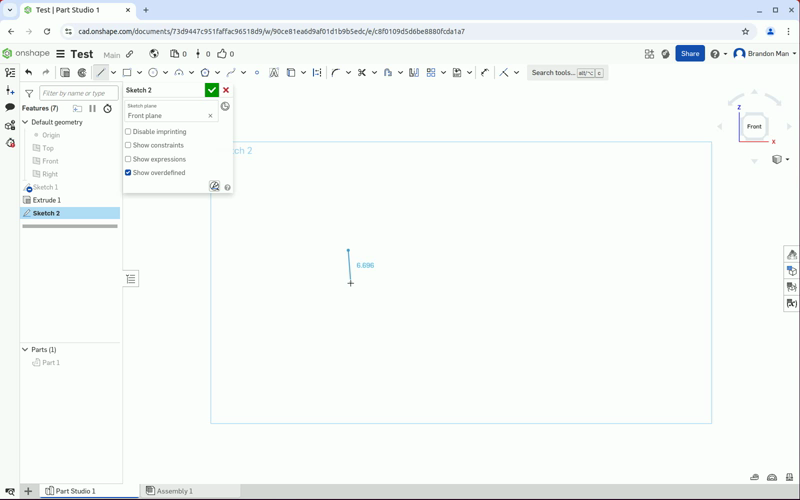
click(350, 282)
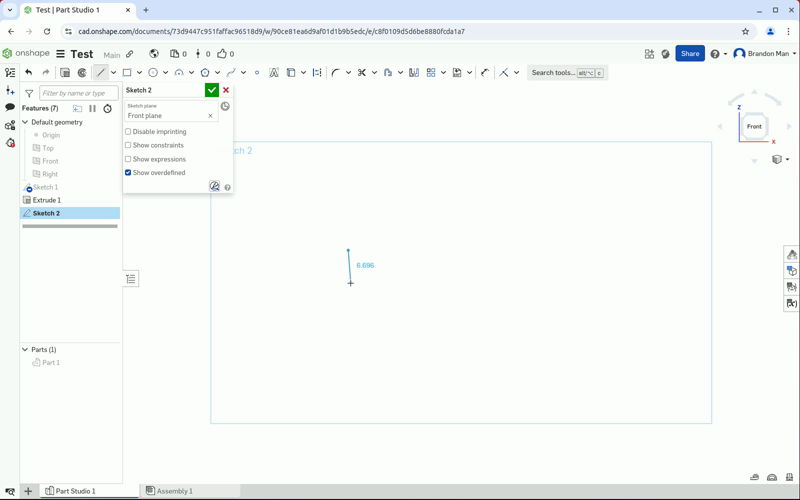
key_up(shift)
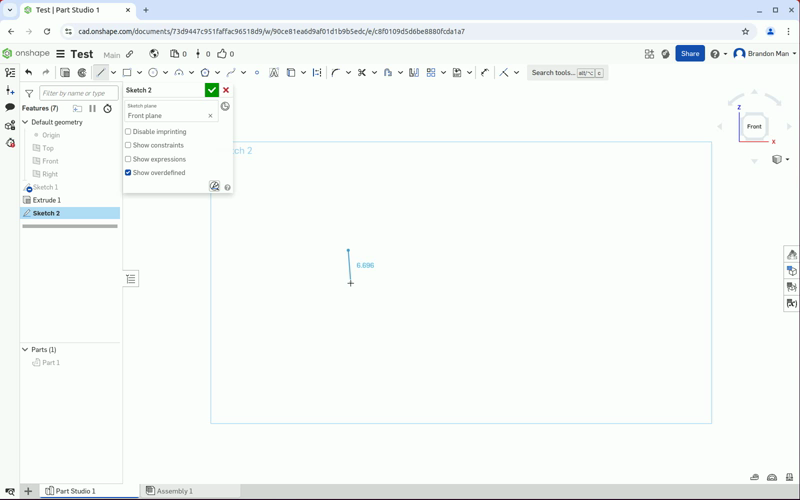
key_down(shift)
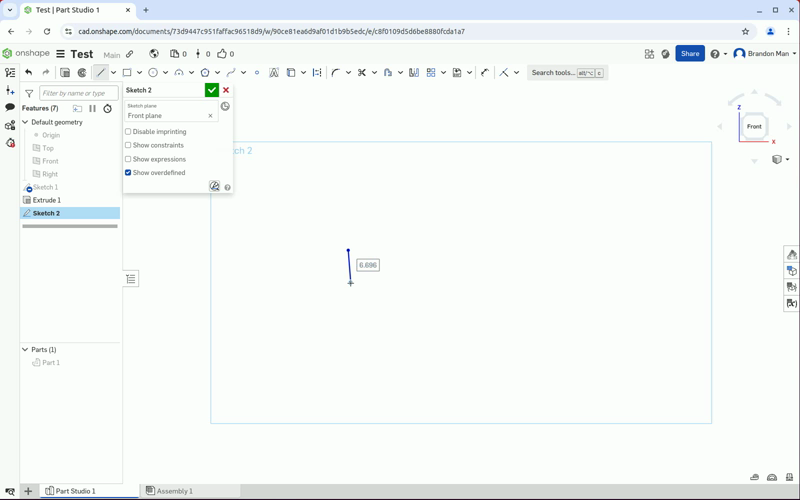
mouse_move(570, 282)
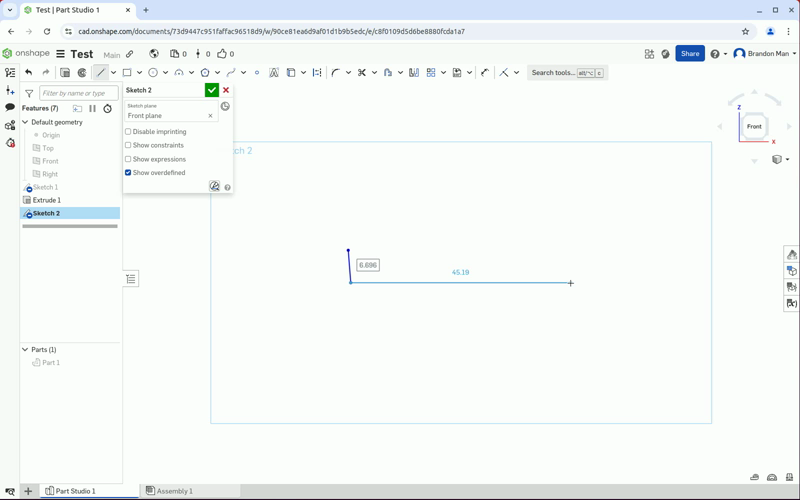
click(570, 282)
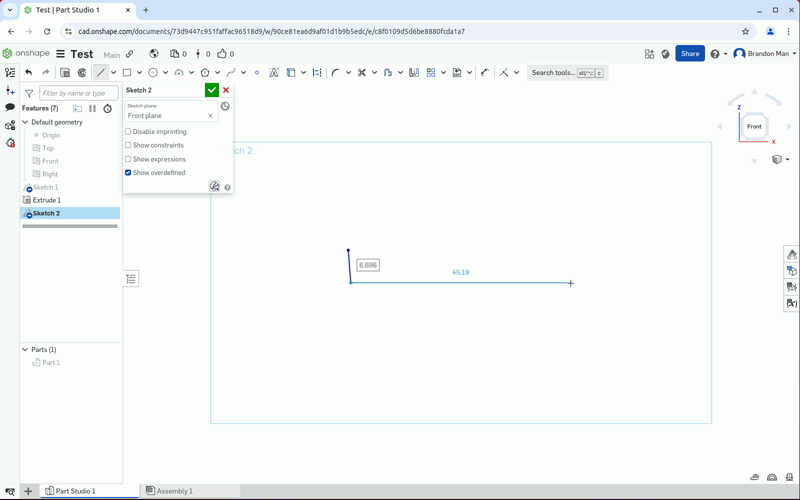
key_up(shift)
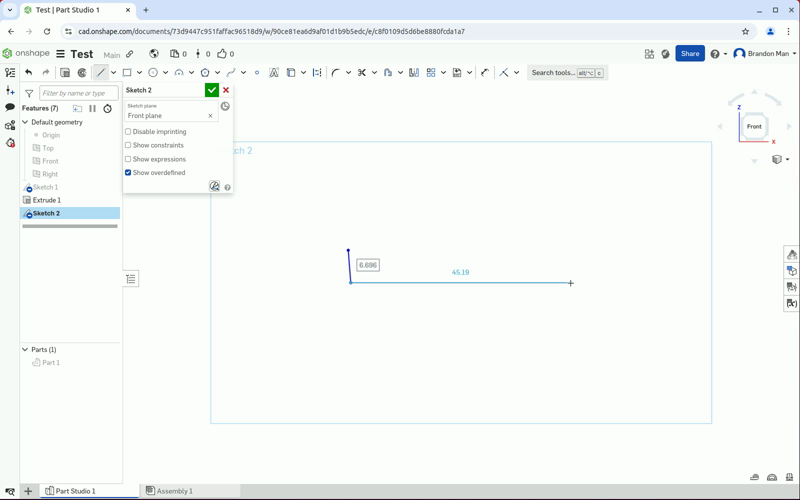
key_down(shift)
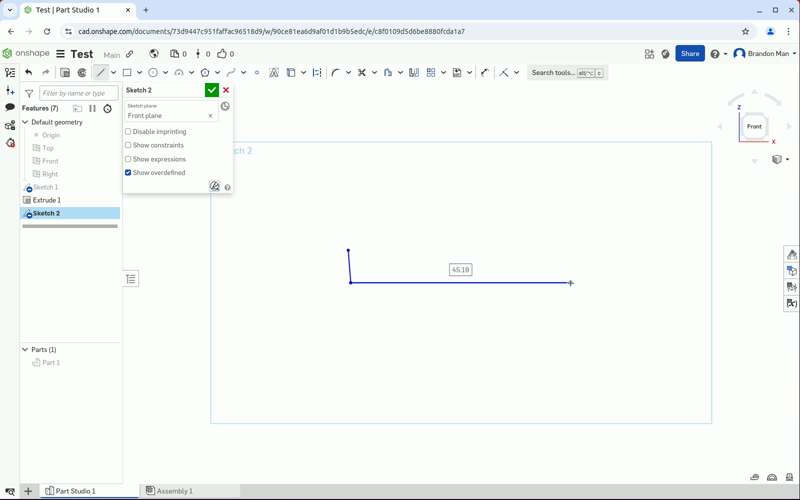
mouse_move(589, 282)
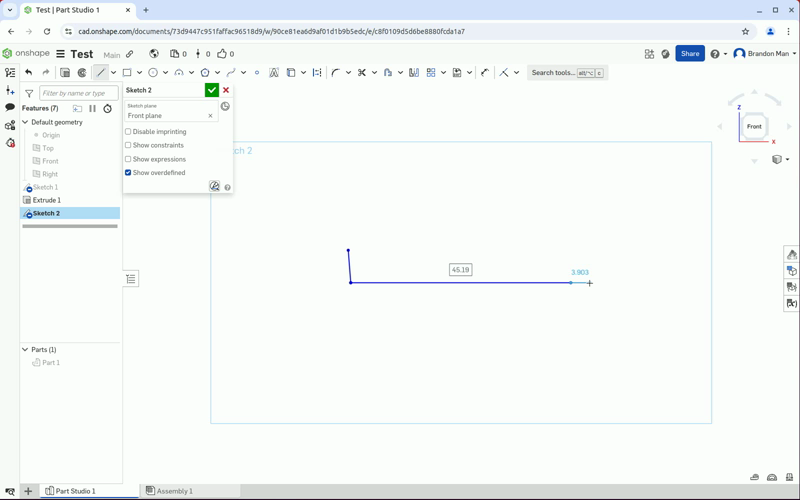
mouse_move(570, 273)
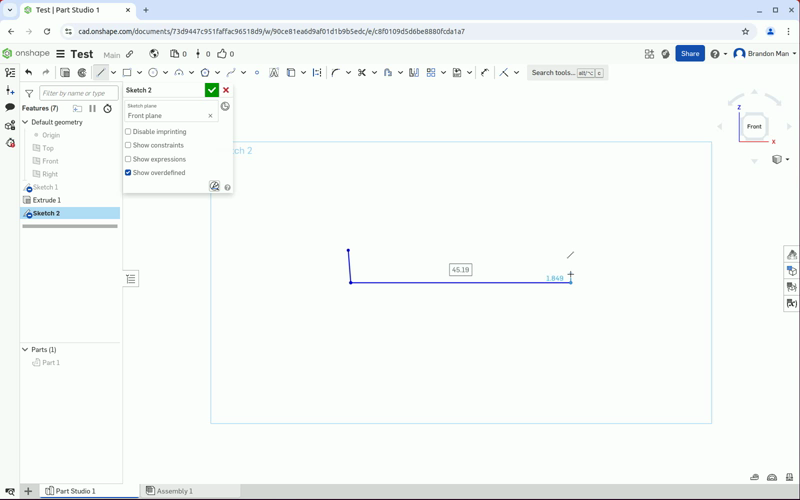
click(570, 273)
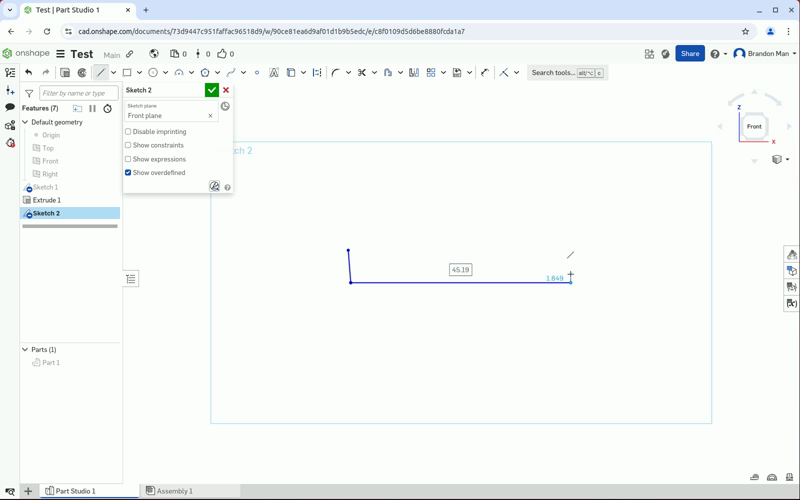
key_up(shift)
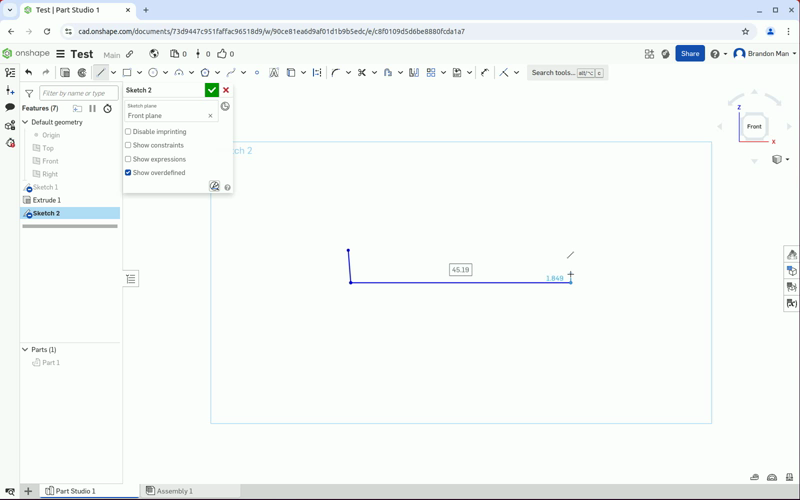
key_down(shift)
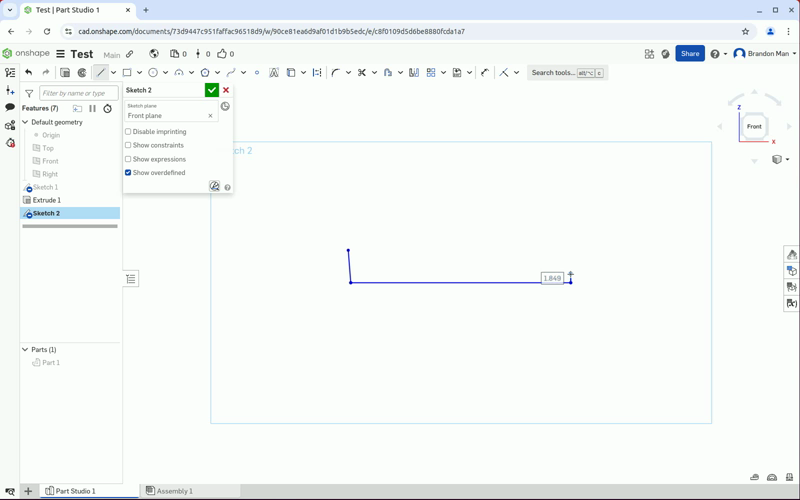
mouse_move(366, 273)
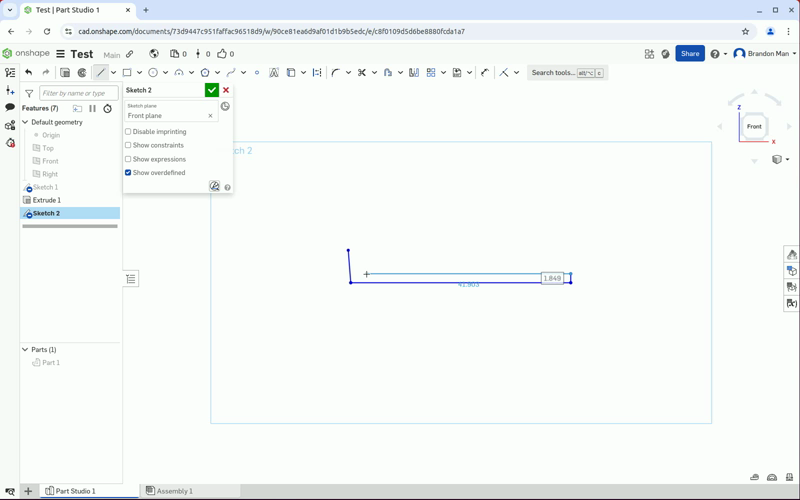
click(366, 273)
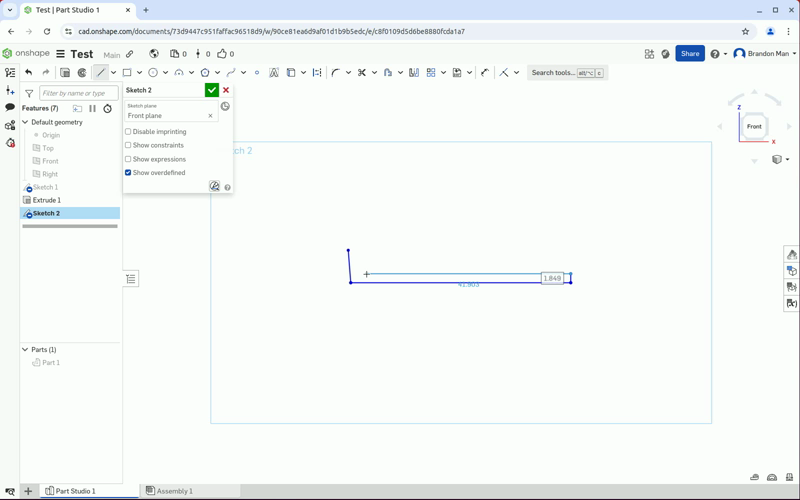
key_up(shift)
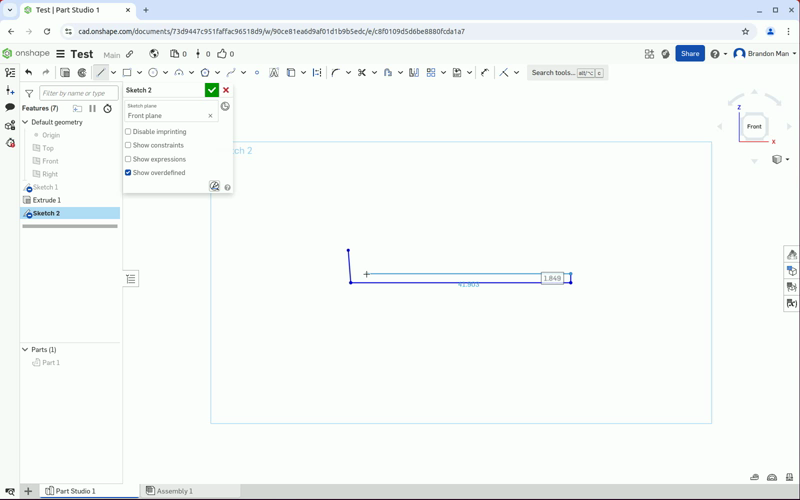
key_down(shift)
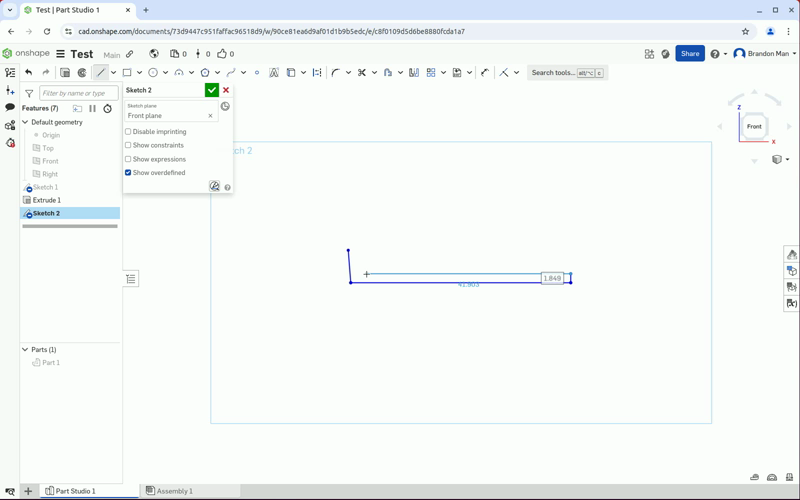
mouse_move(460, 254)
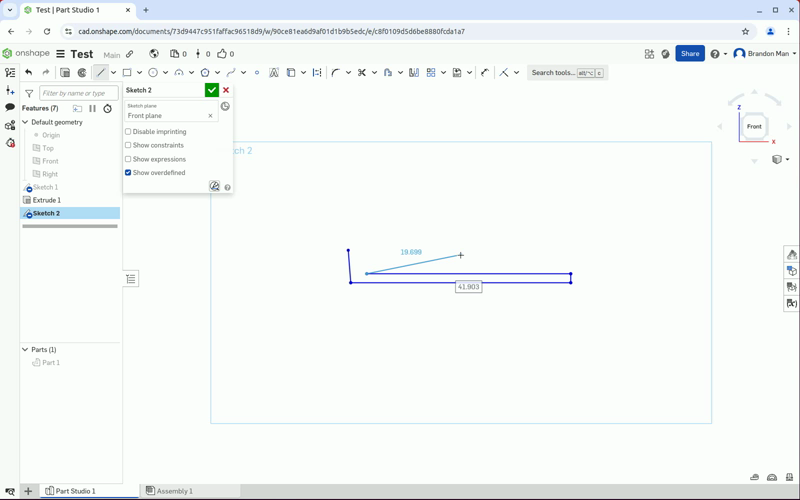
click(460, 254)
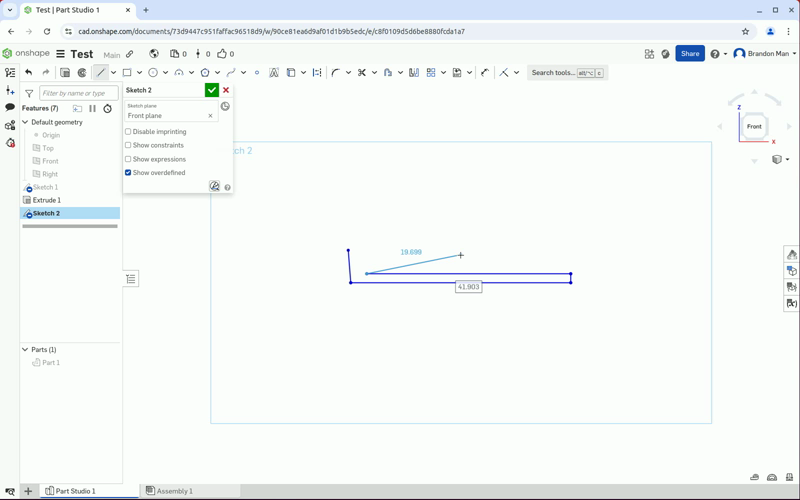
key_up(shift)
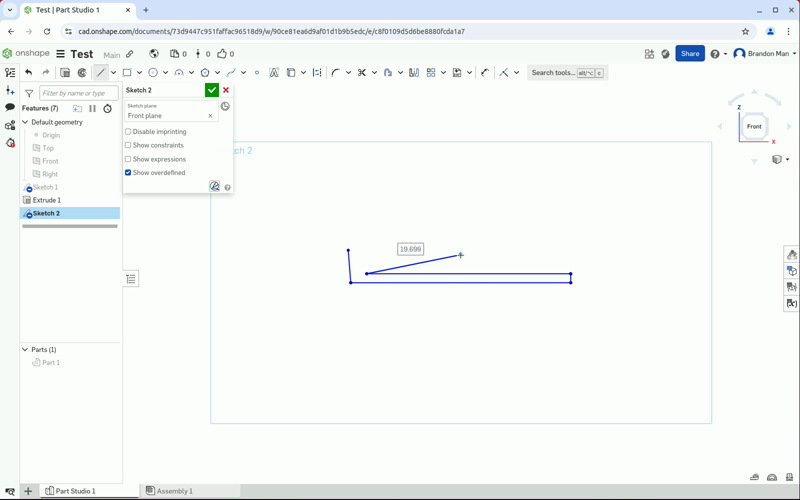
key_down(shift)
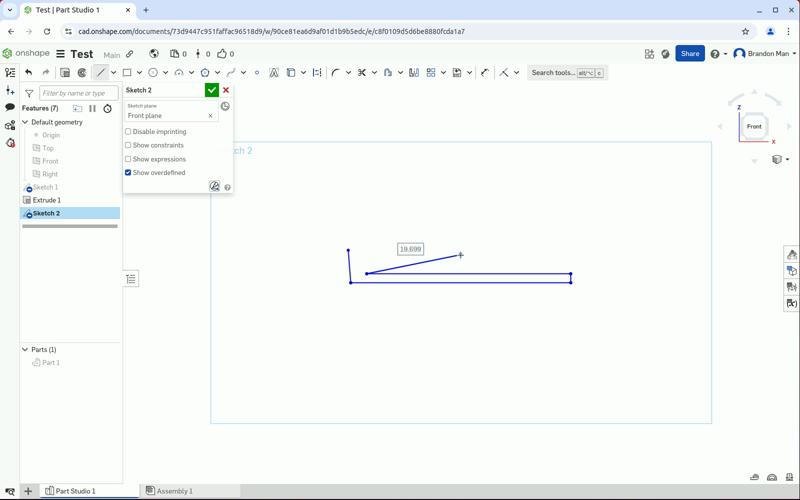
mouse_move(570, 231)
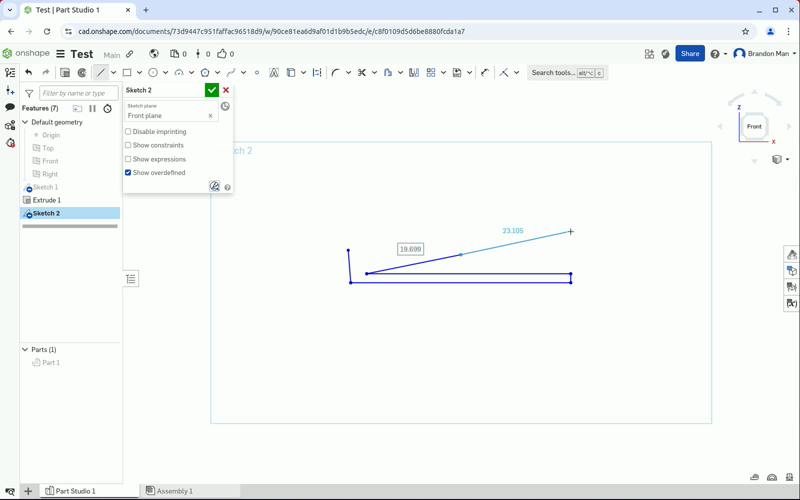
click(570, 231)
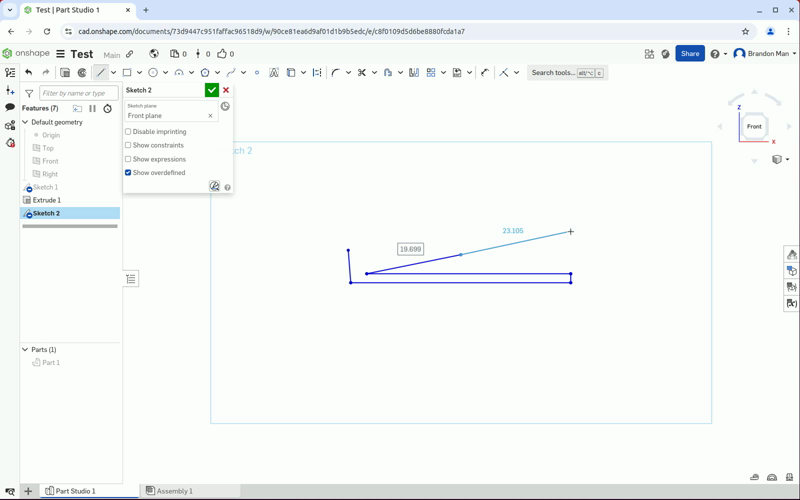
key_up(shift)
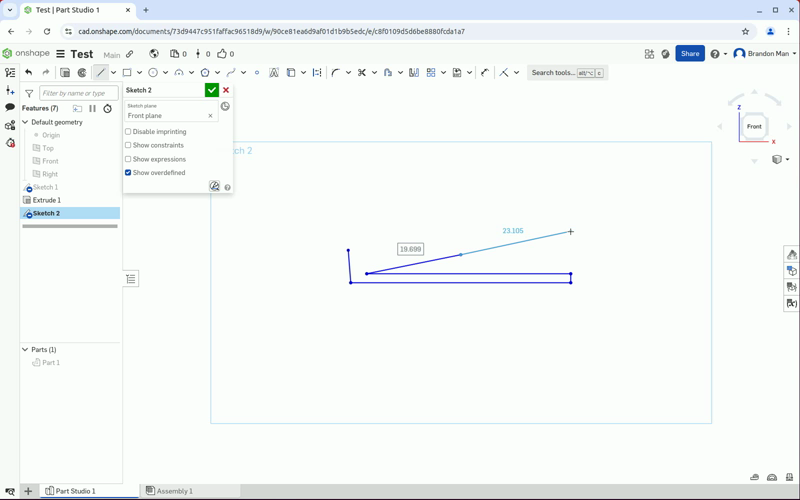
key_down(shift)
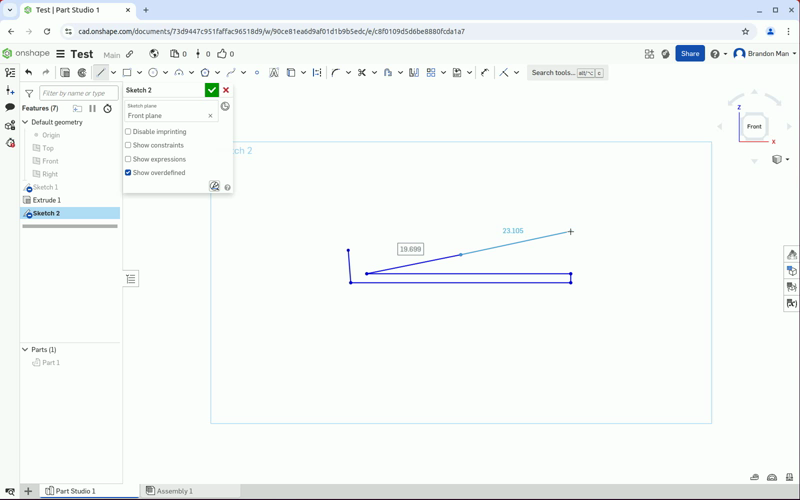
mouse_move(589, 231)
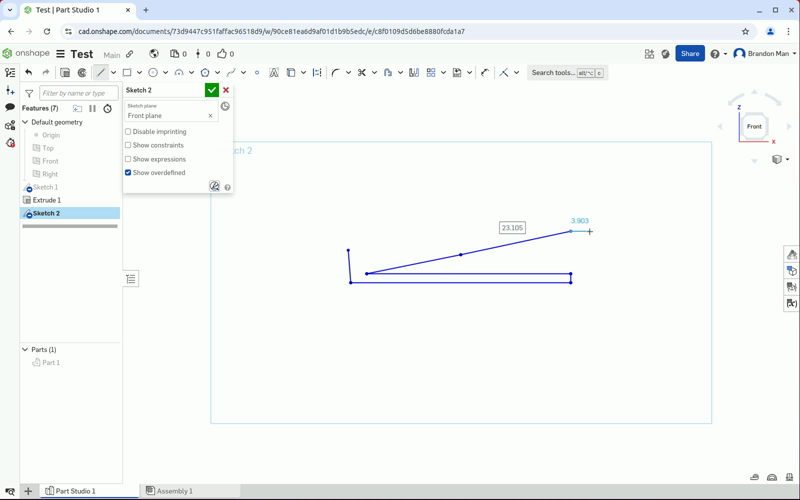
mouse_move(570, 210)
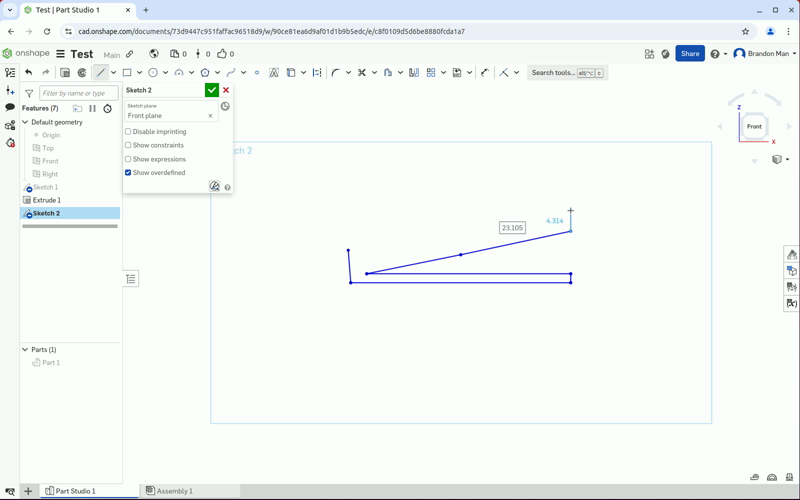
click(570, 210)
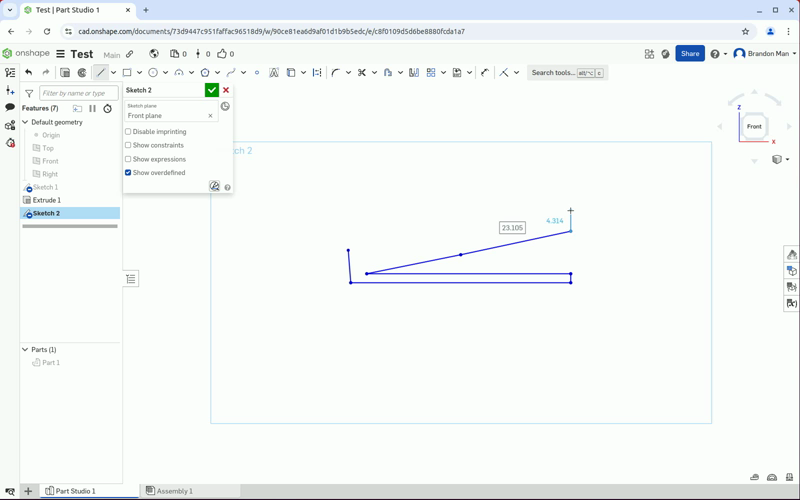
key_up(shift)
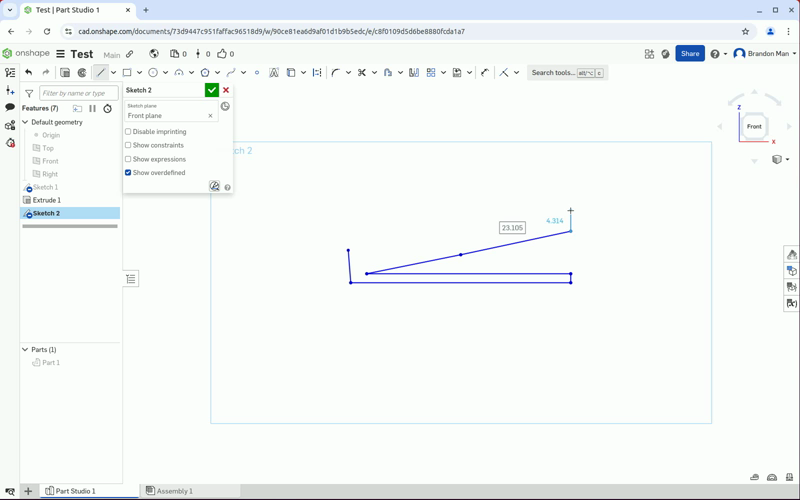
key_down(shift)
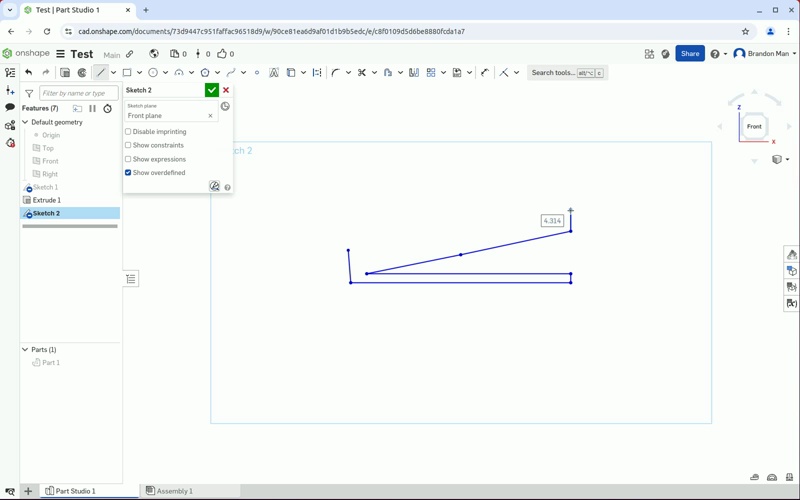
mouse_move(589, 210)
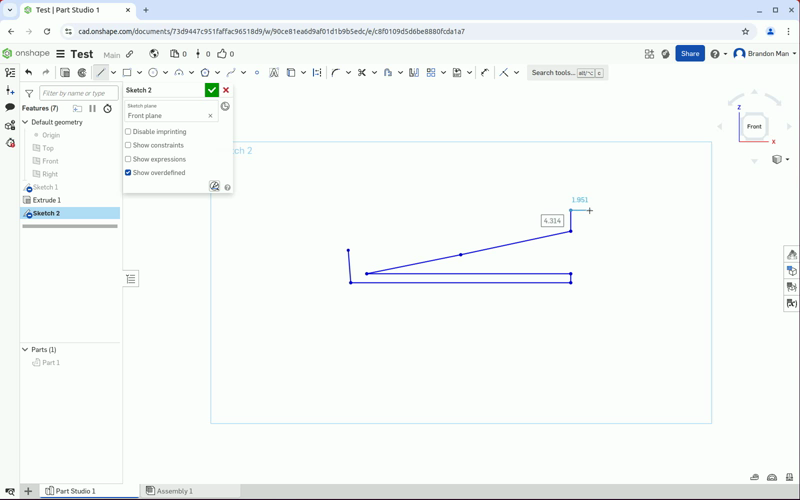
mouse_move(526, 210)
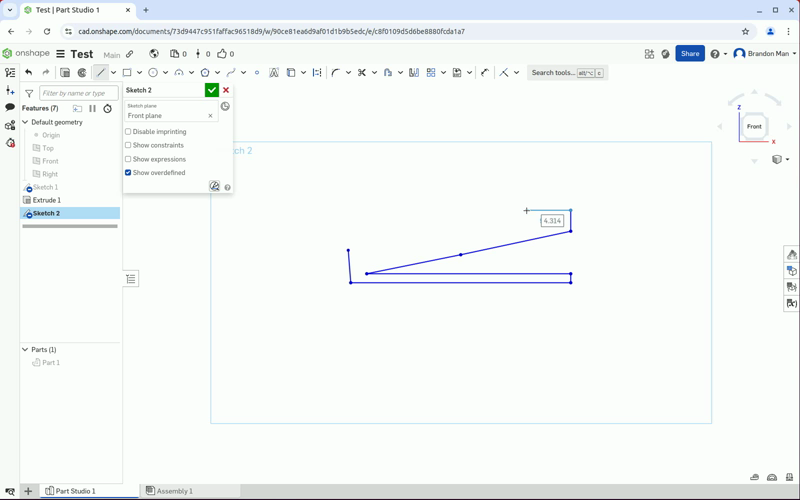
click(526, 210)
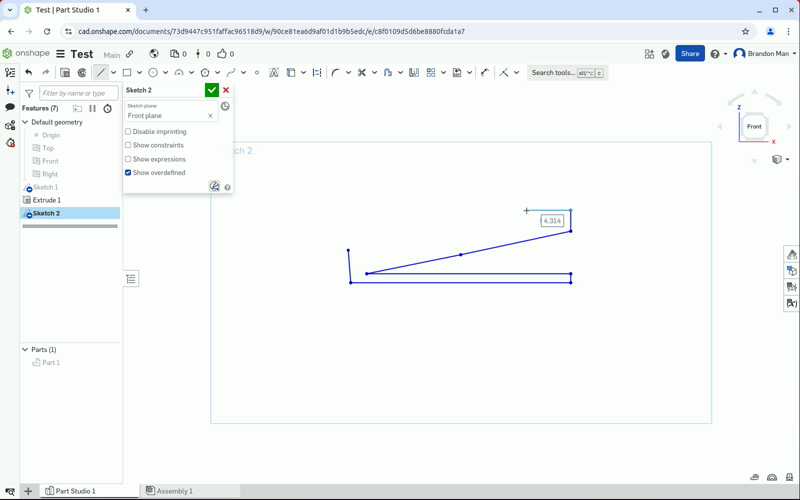
key_up(shift)
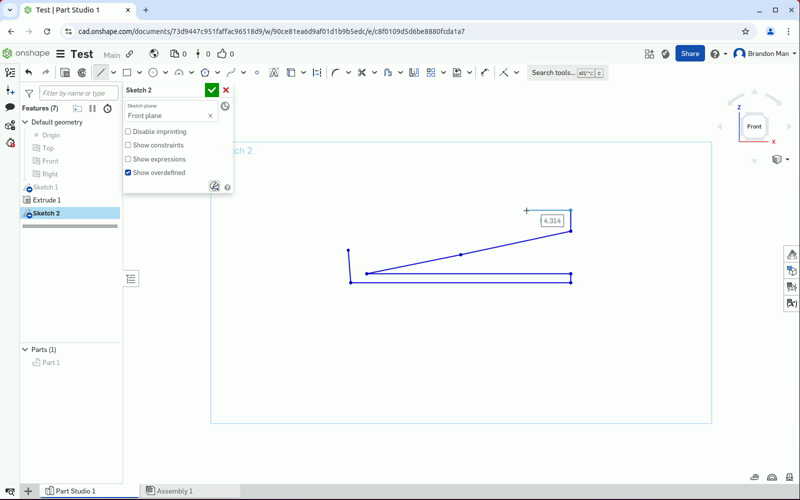
key_down(shift)
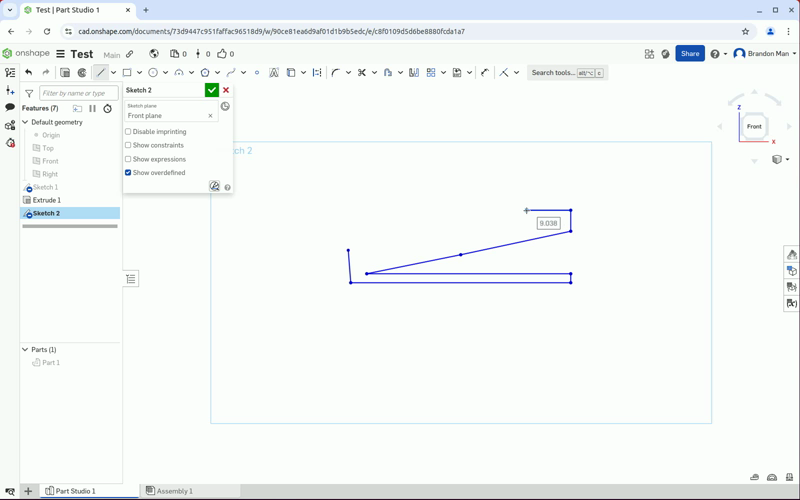
mouse_move(348, 250)
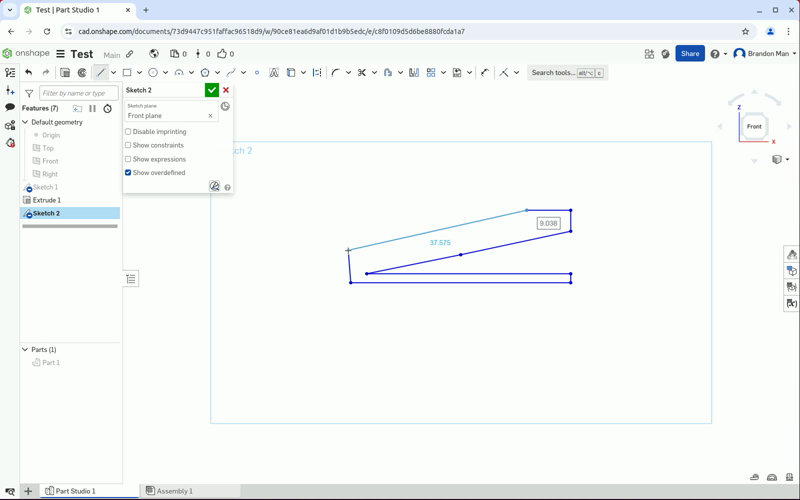
key_up(shift)
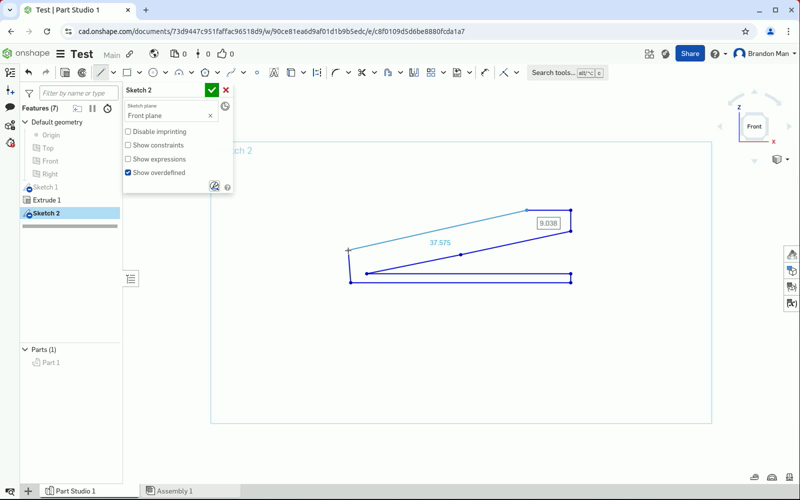
click(348, 250)
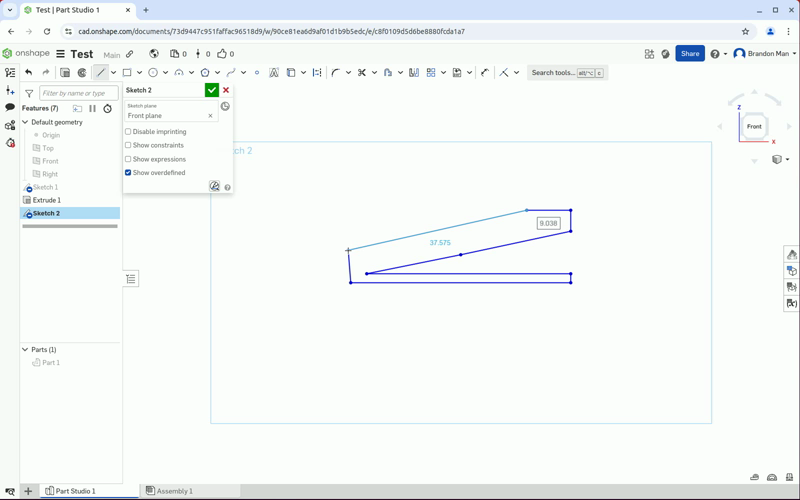
key(esc)
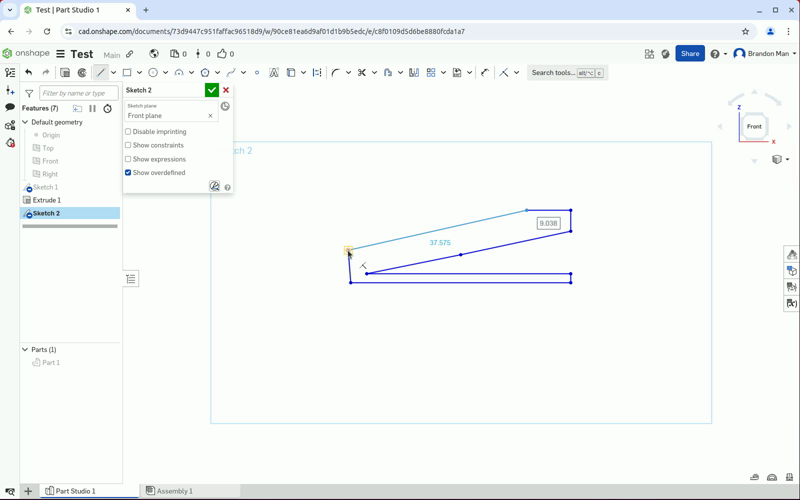
mouse_move(506, 221)
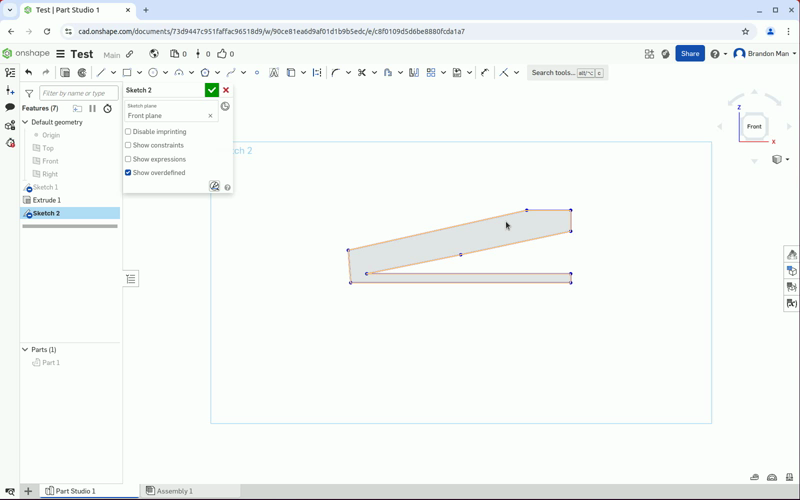
click(506, 221)
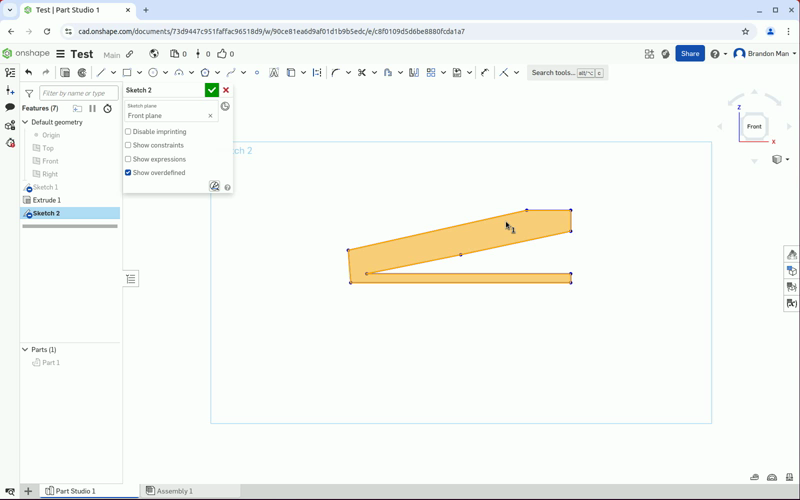
mouse_move(73, 352)
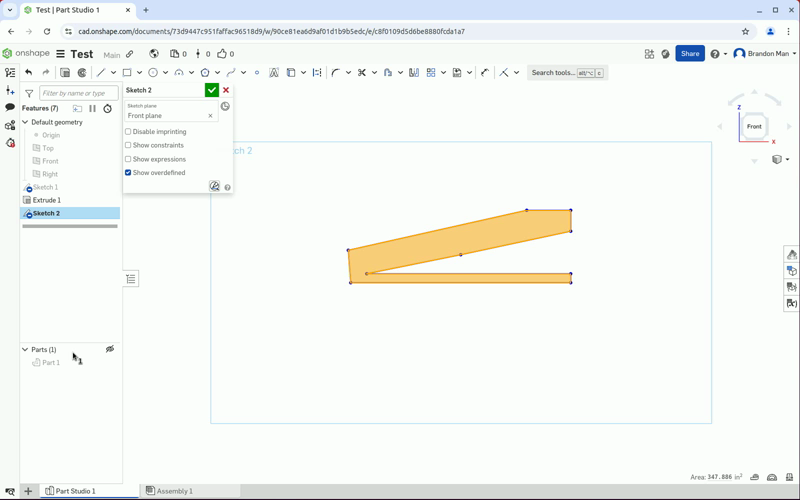
key(shift+y)
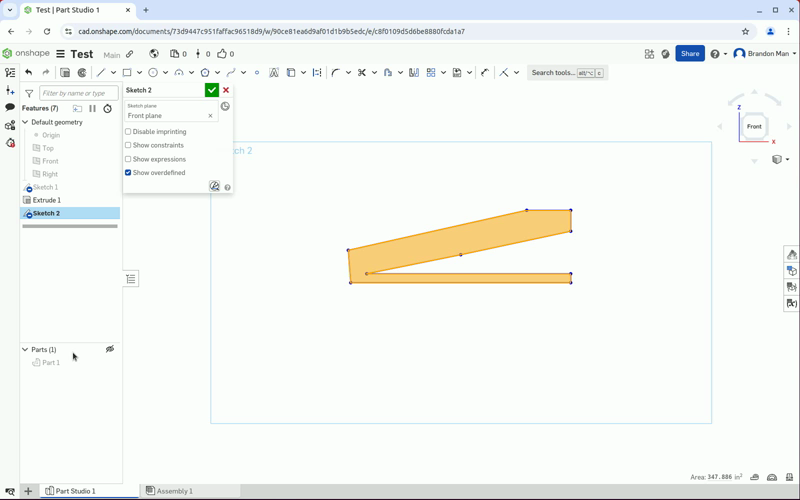
key(shift+e)
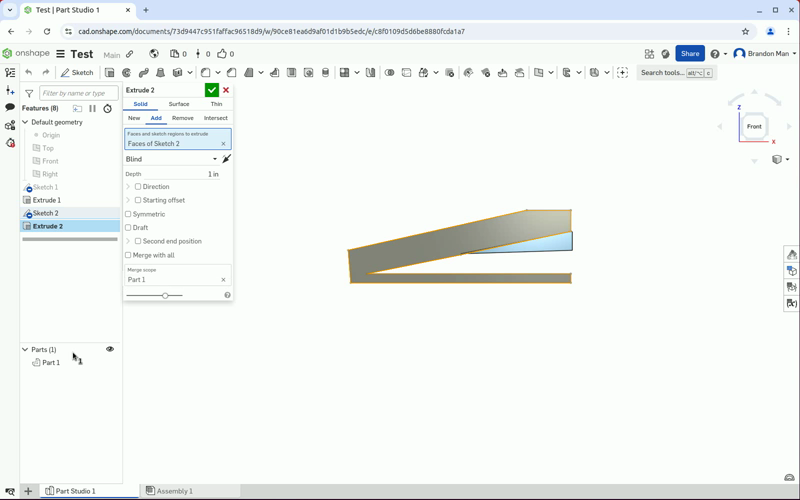
mouse_move(143, 106)
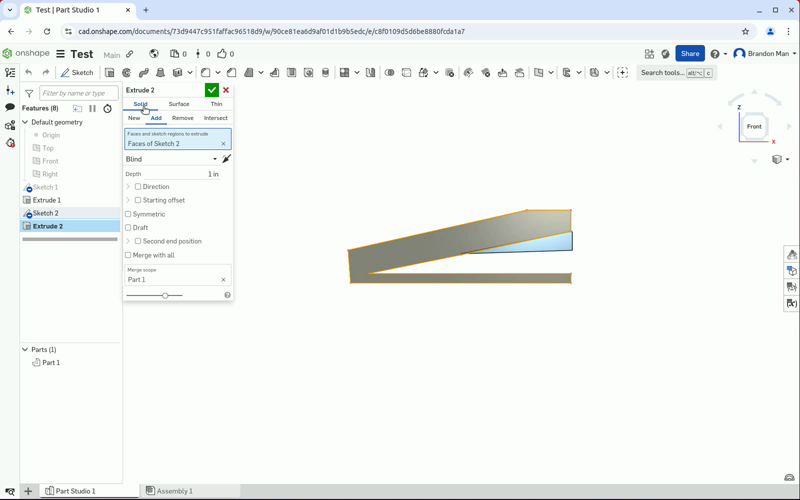
click(143, 106)
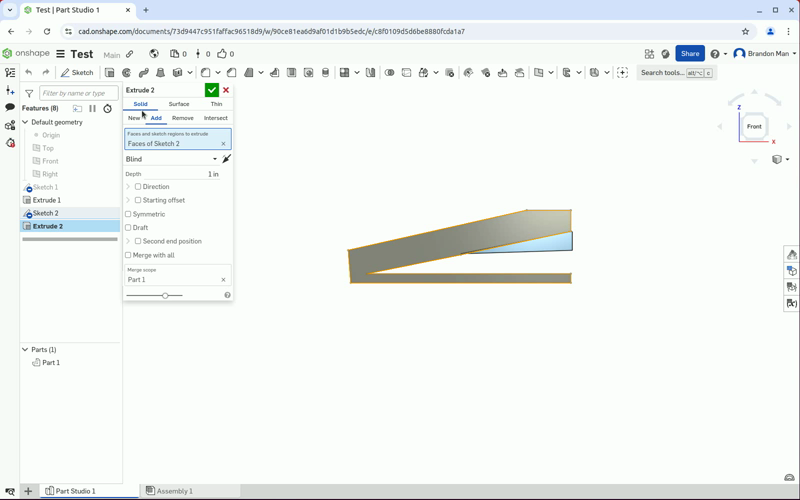
mouse_move(137, 120)
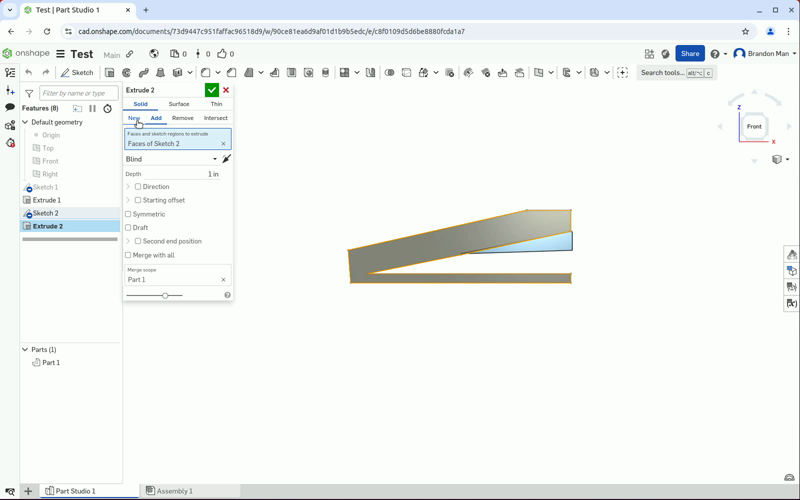
click(137, 120)
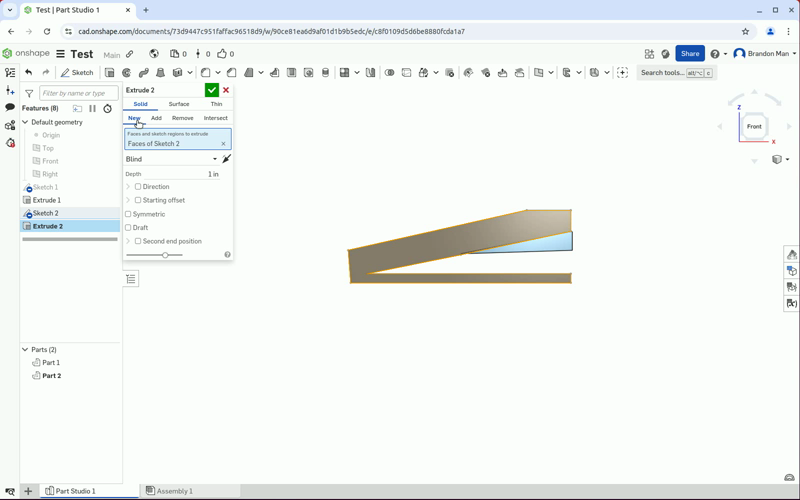
key(tab, 4)
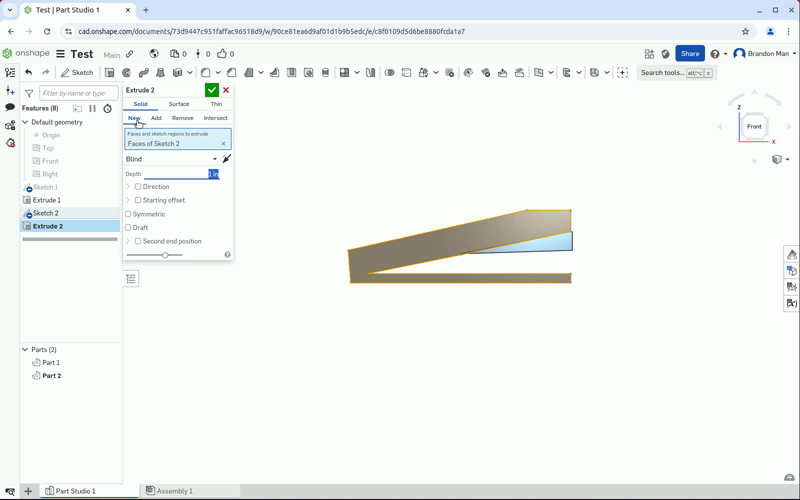
text(8.666)
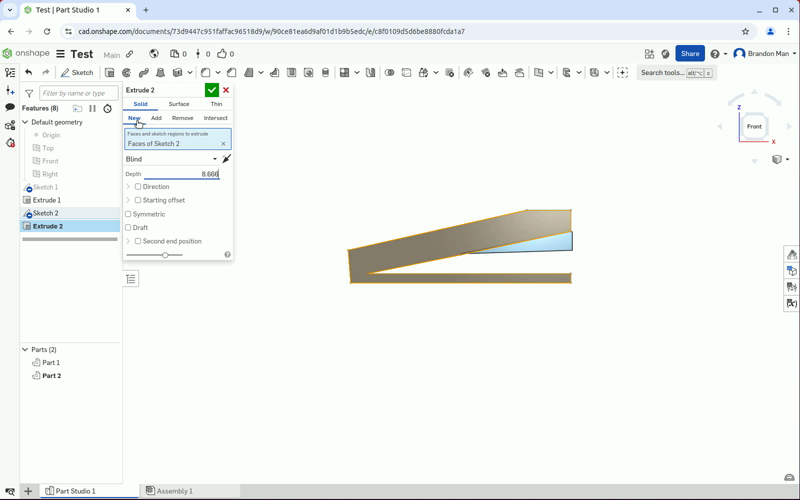
key(enter)
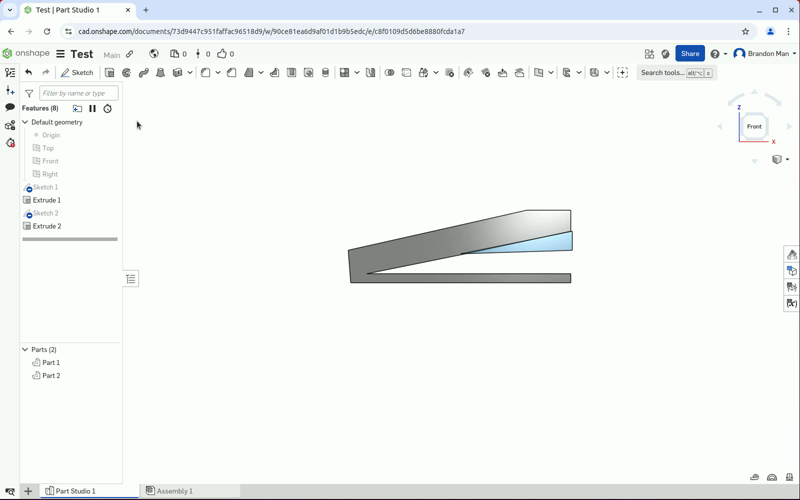
key(shift+h)
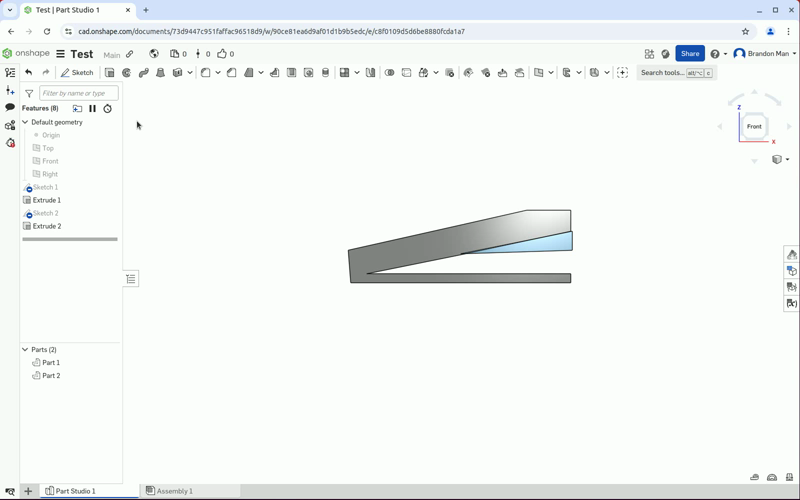
key(shift+h)
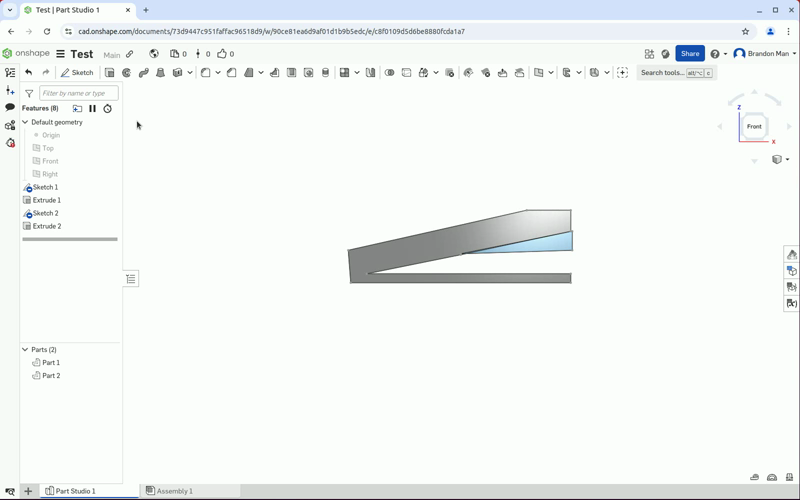
key(shift+7)
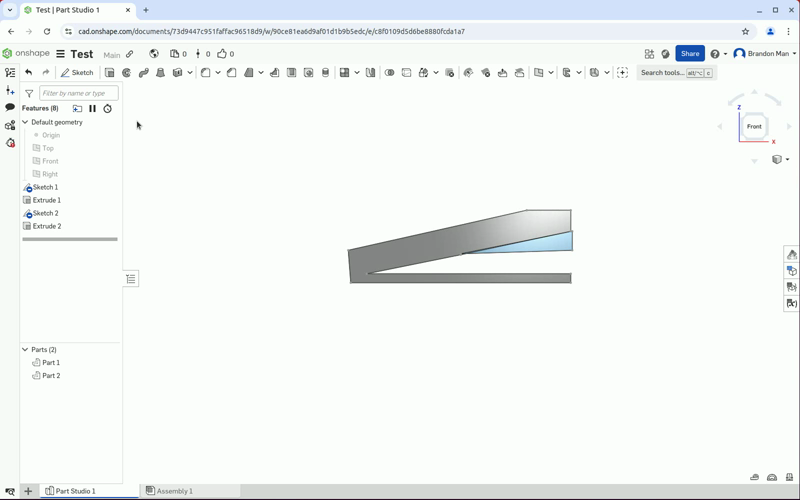
key(left, 2)
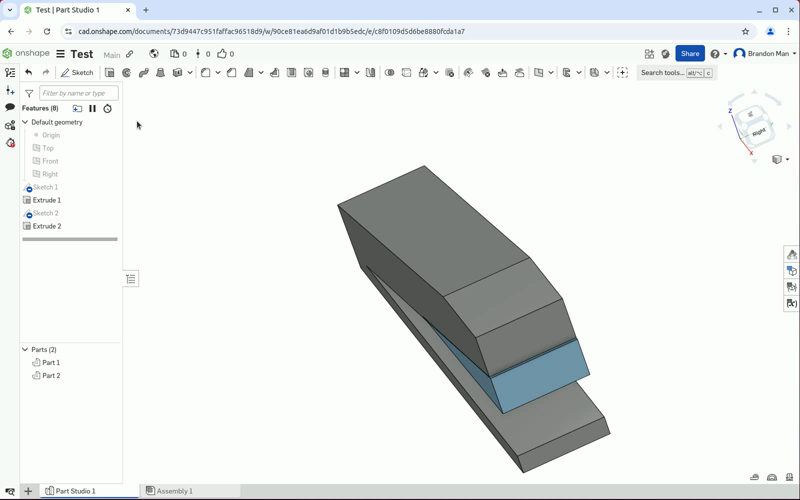
key(down, 2)
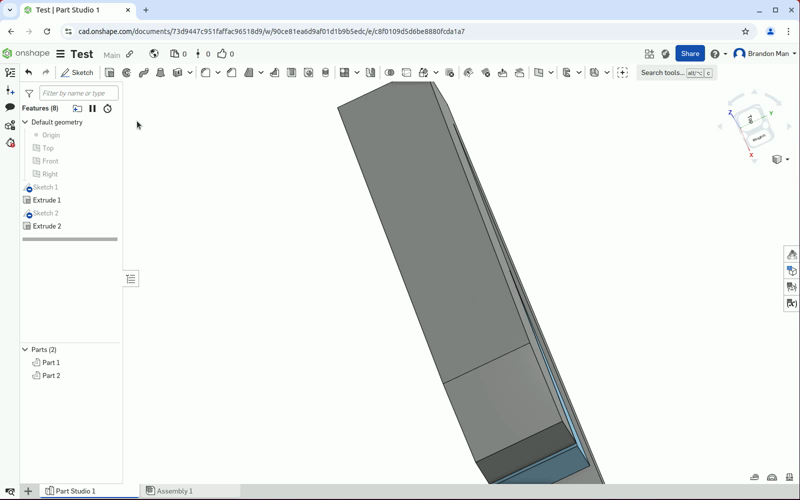
key(up, 2)
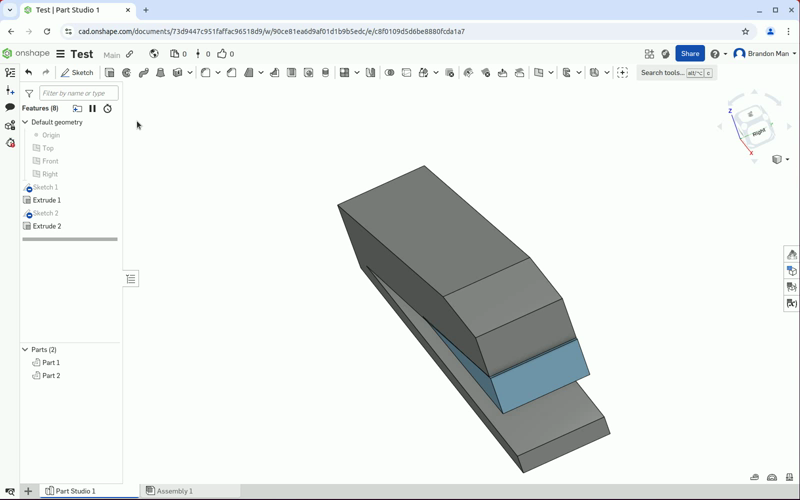
key(right, 2)
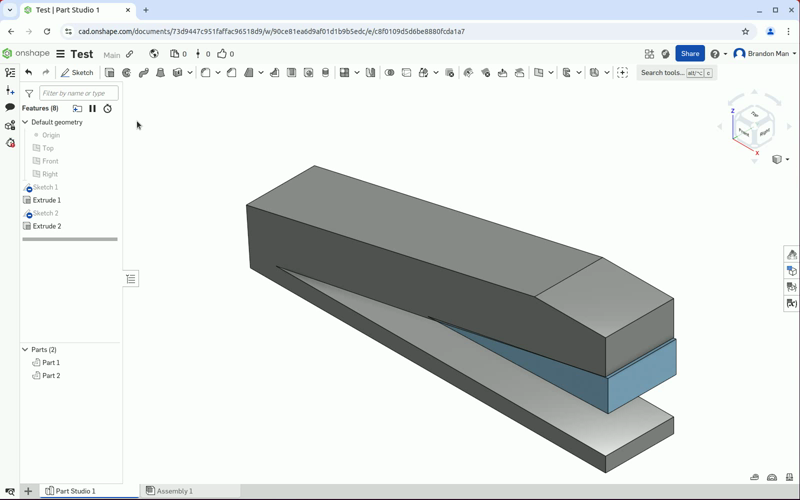
mouse_move(73, 189)
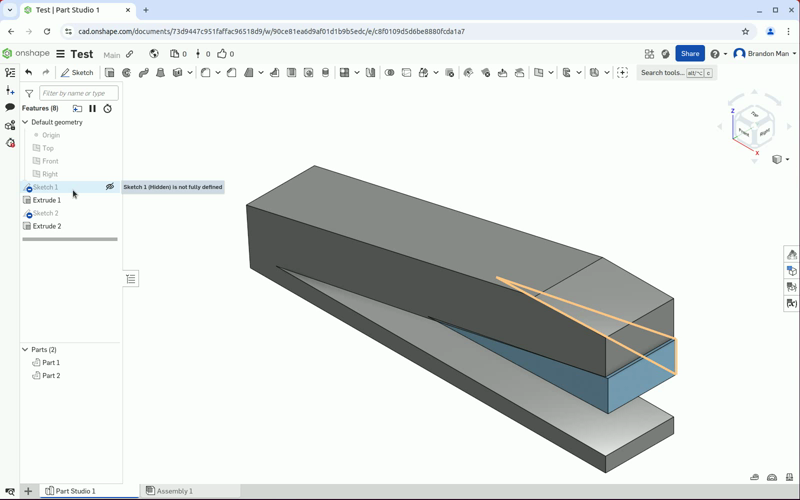
click(73, 189)